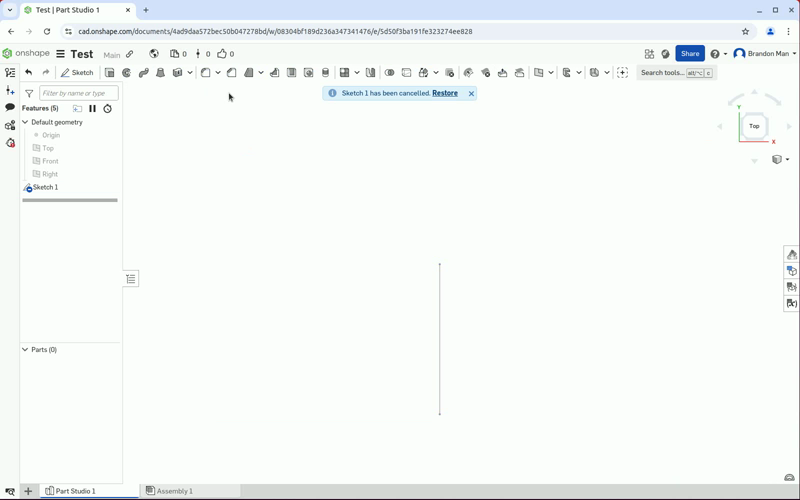
key(shift+h)
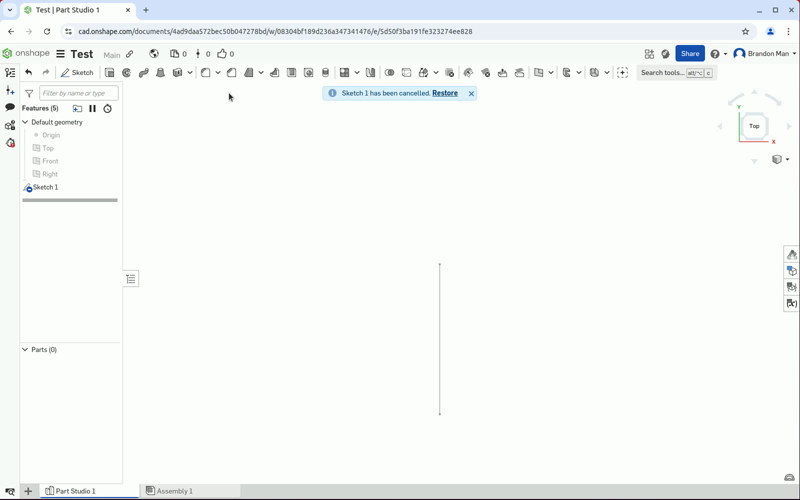
key(shift+s)
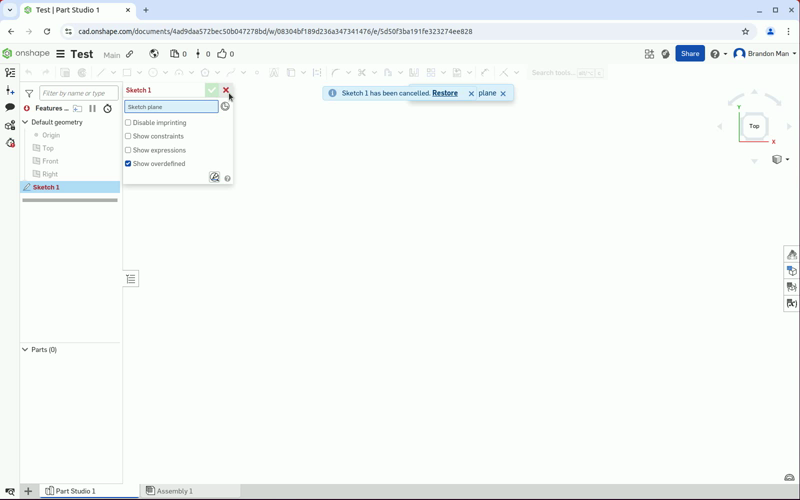
mouse_move(73, 150)
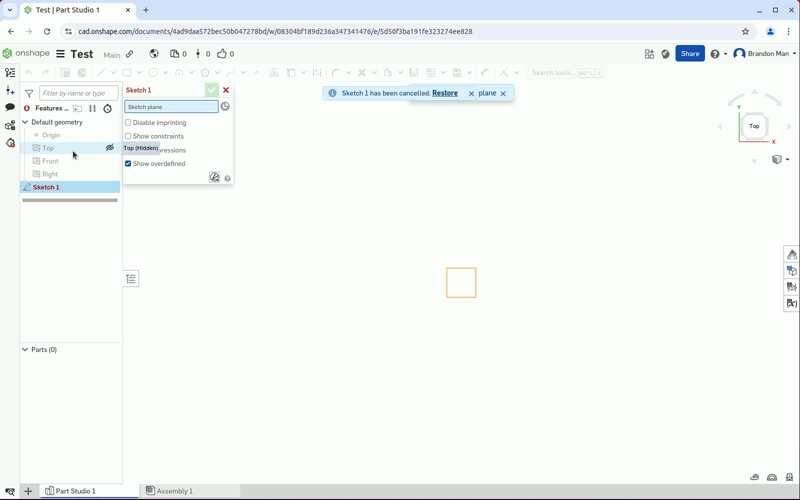
click(73, 150)
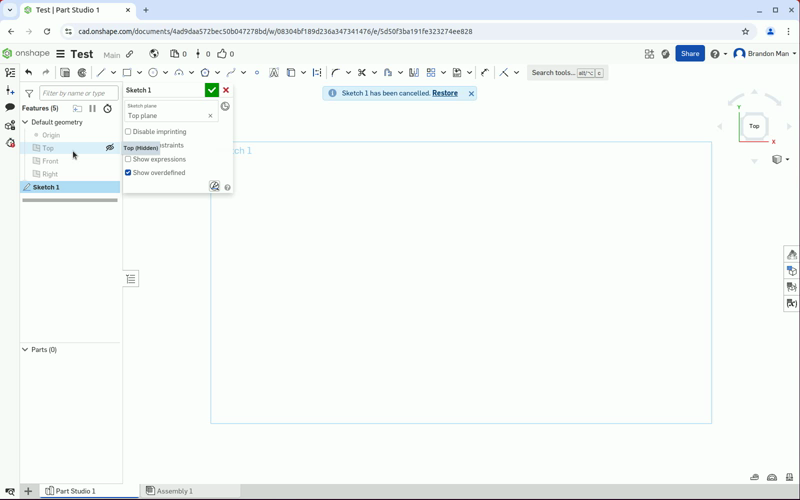
mouse_move(73, 352)
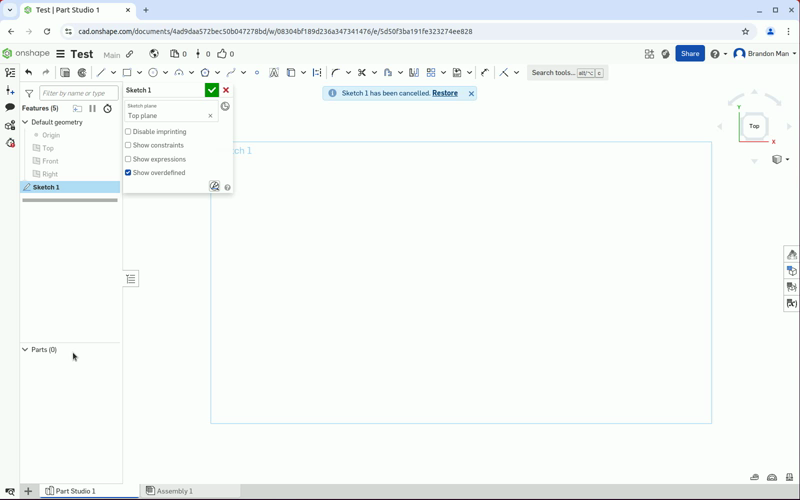
key(y)
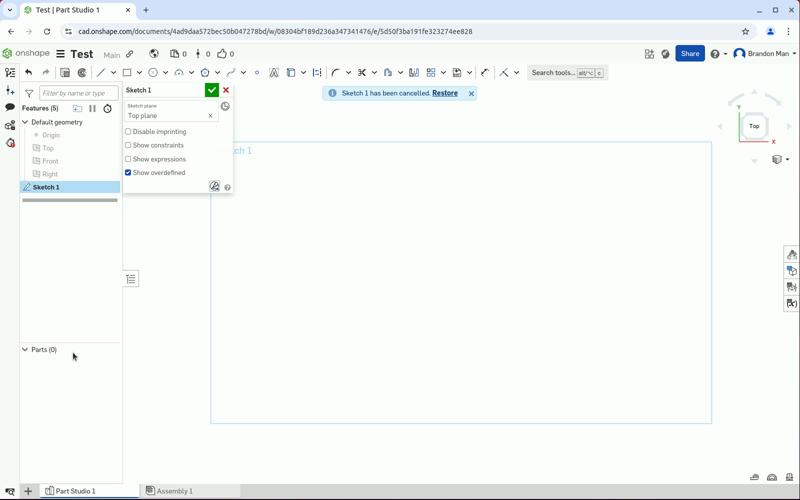
key(l)
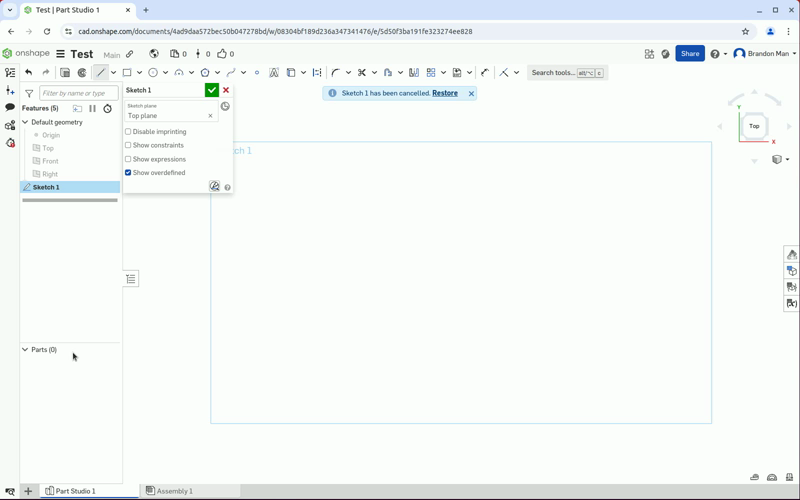
key_down(shift)
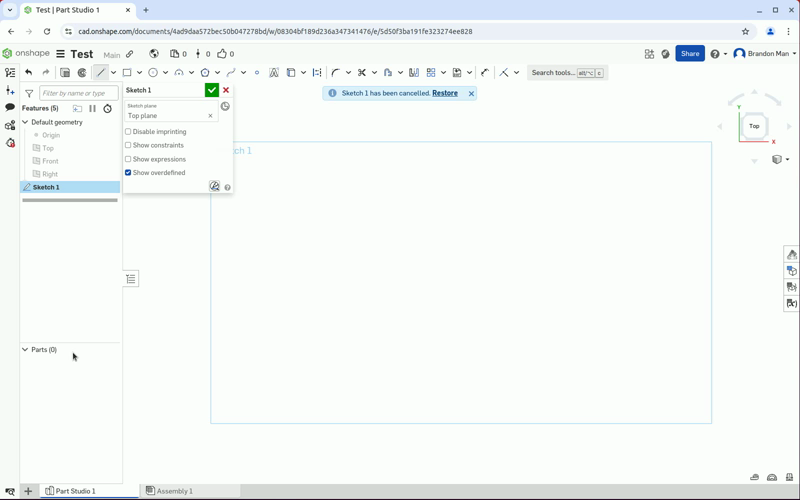
mouse_move(348, 327)
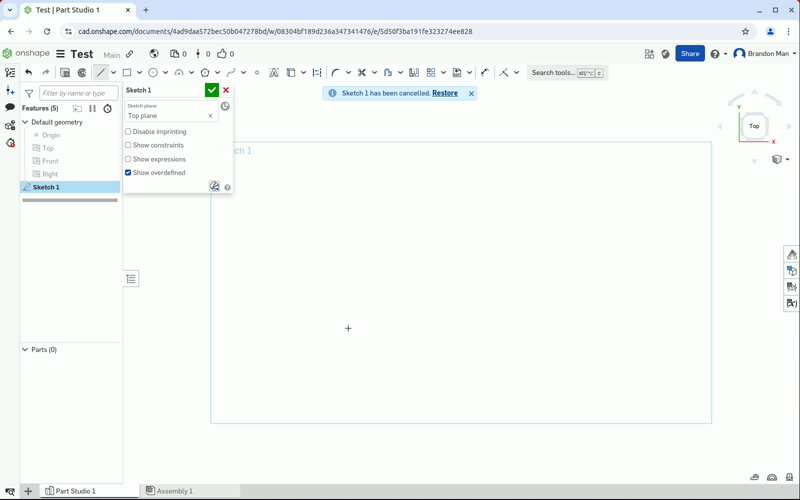
click(348, 327)
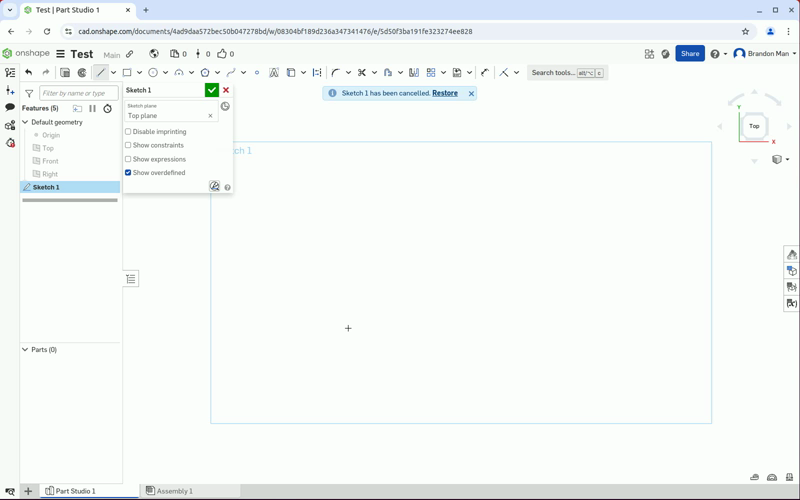
key_up(shift)
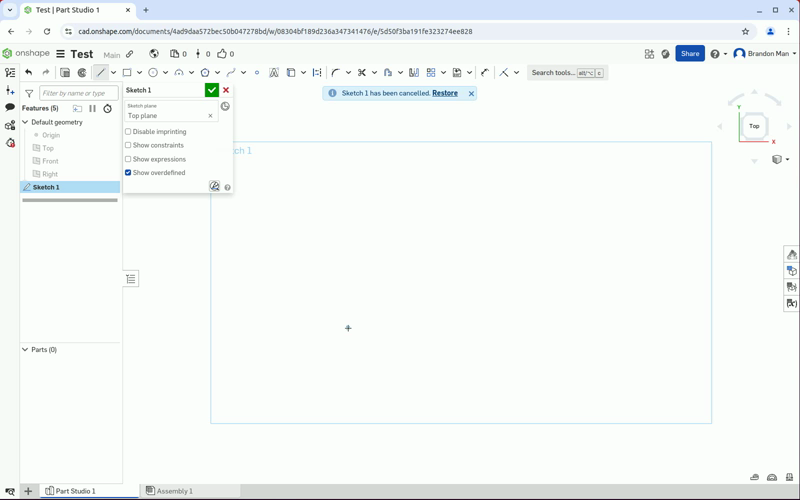
key_down(shift)
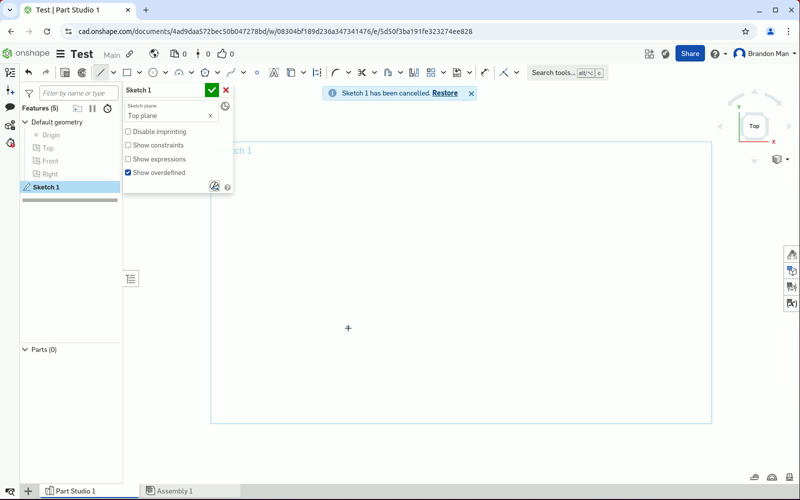
mouse_move(572, 327)
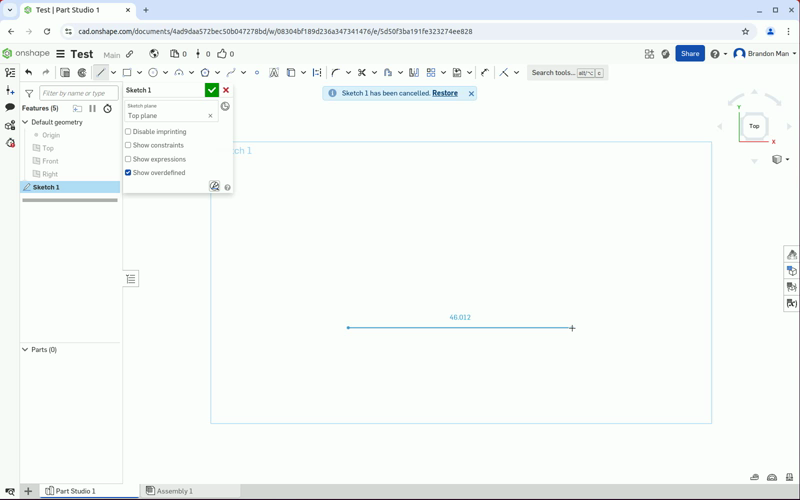
click(572, 327)
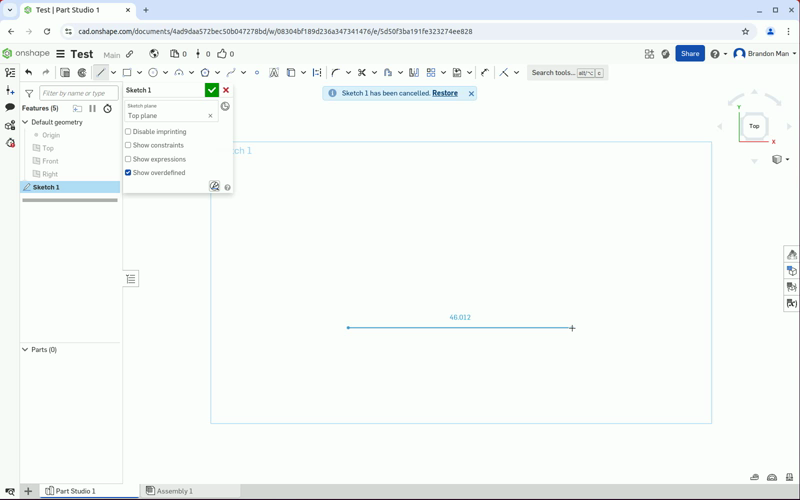
key_up(shift)
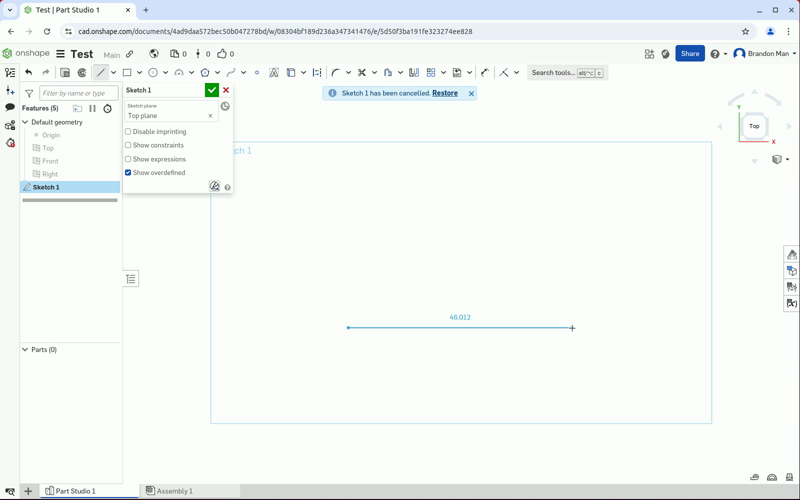
key_down(shift)
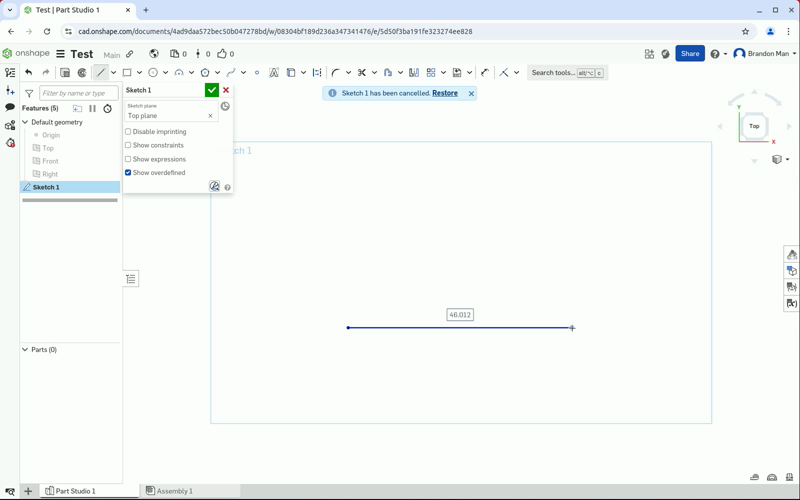
mouse_move(572, 237)
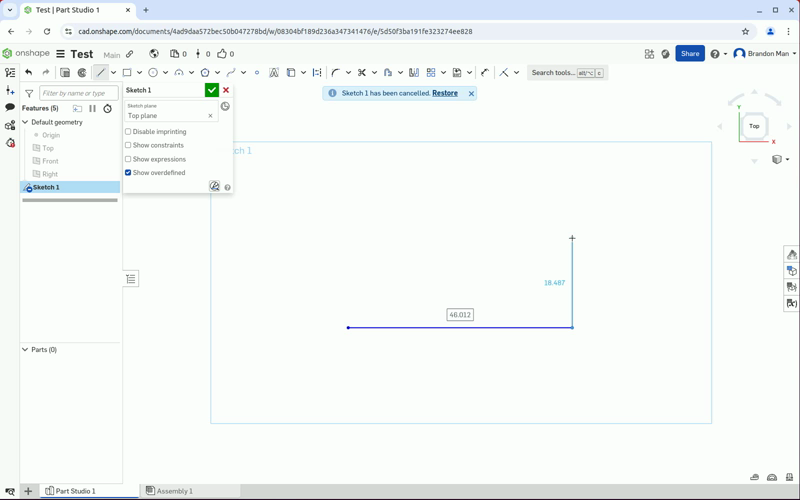
click(572, 237)
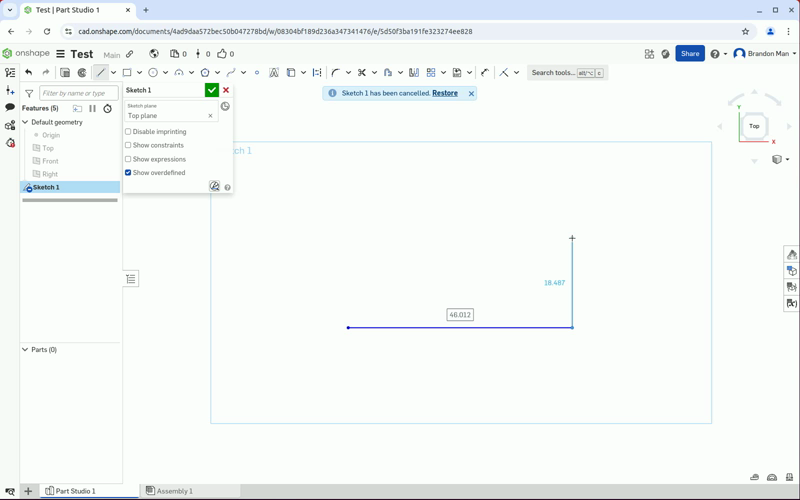
key_up(shift)
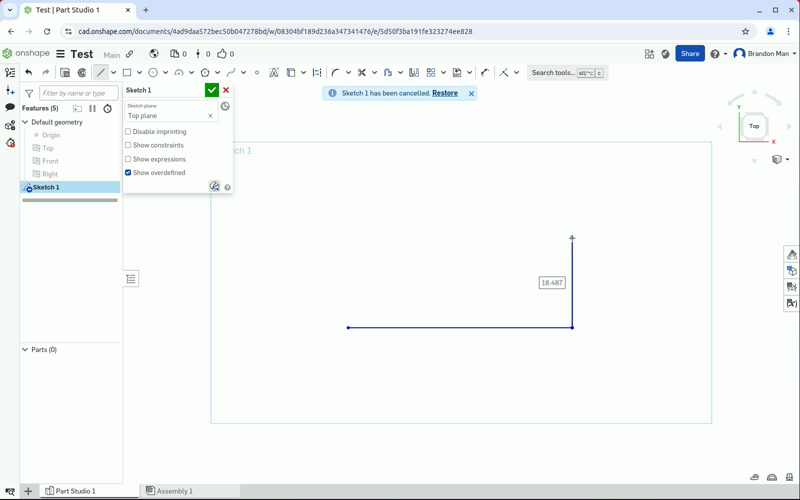
key_down(shift)
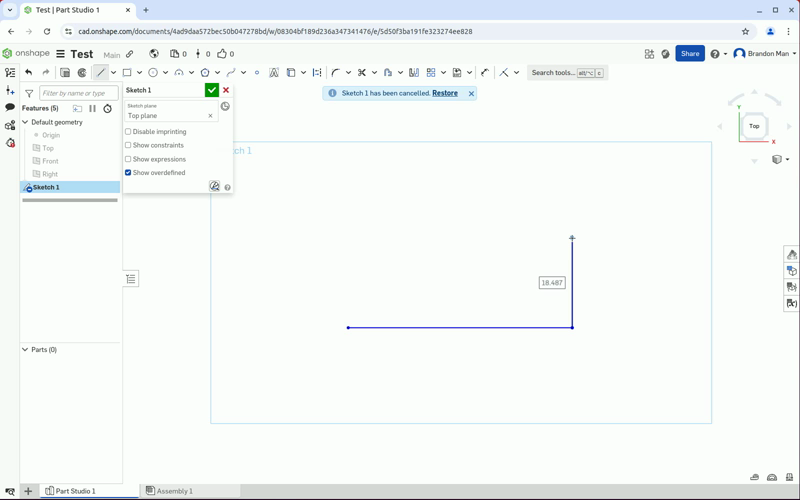
mouse_move(348, 237)
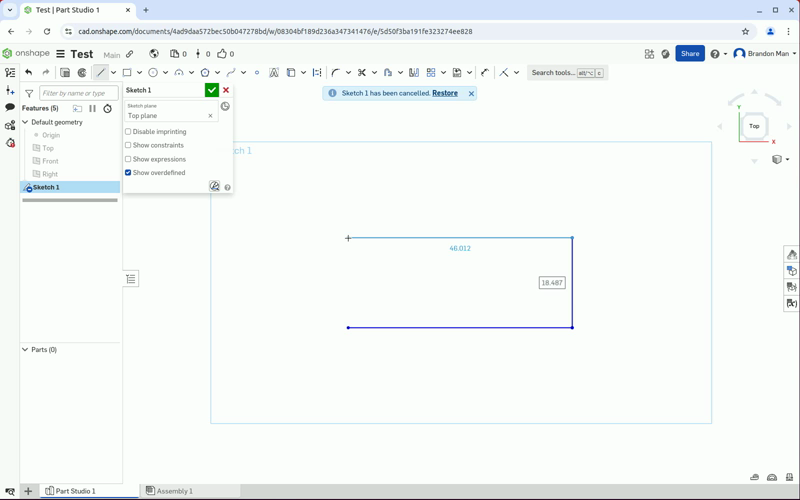
click(348, 237)
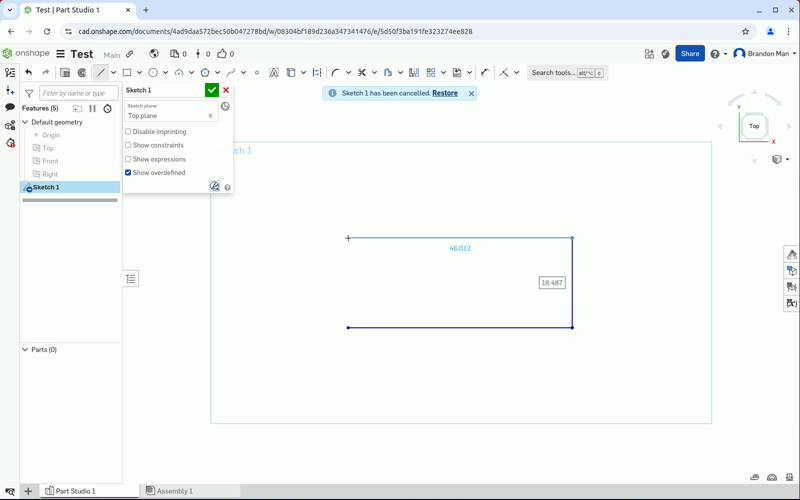
key_up(shift)
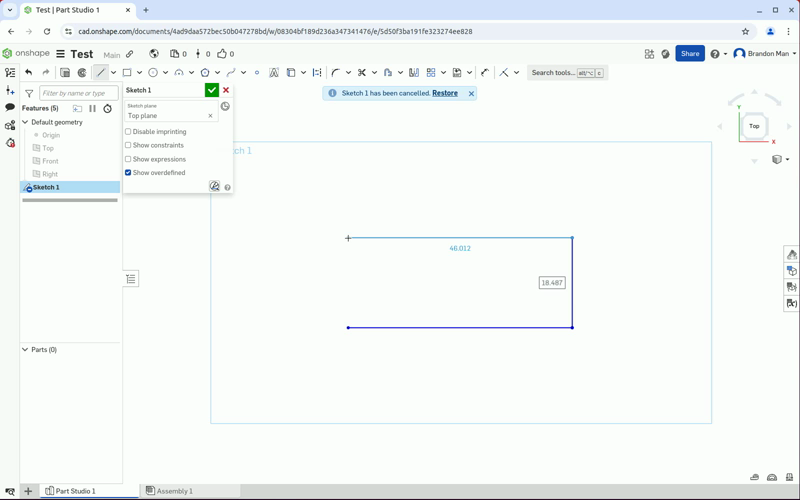
key_down(shift)
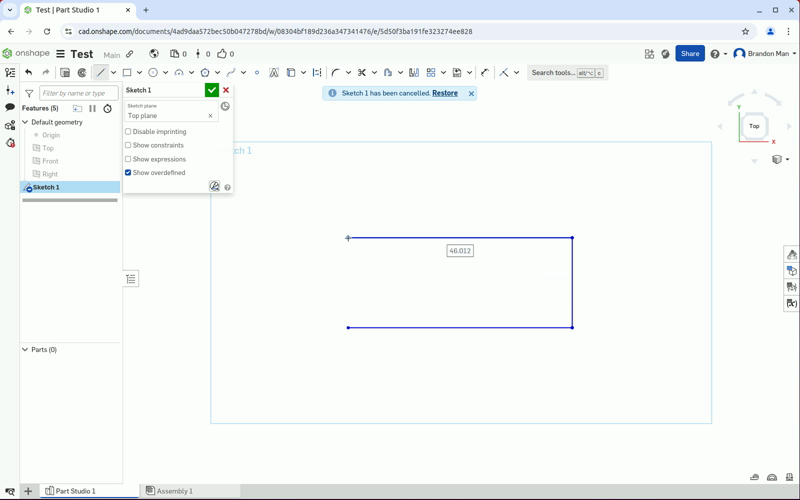
mouse_move(348, 327)
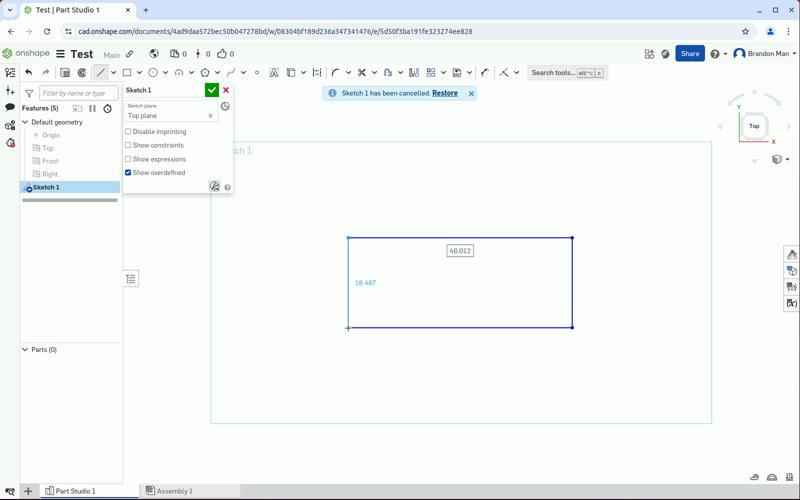
key_up(shift)
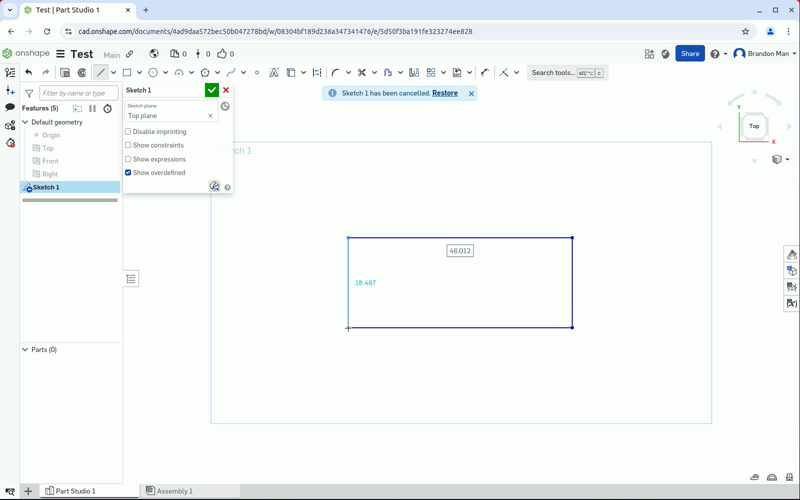
click(348, 327)
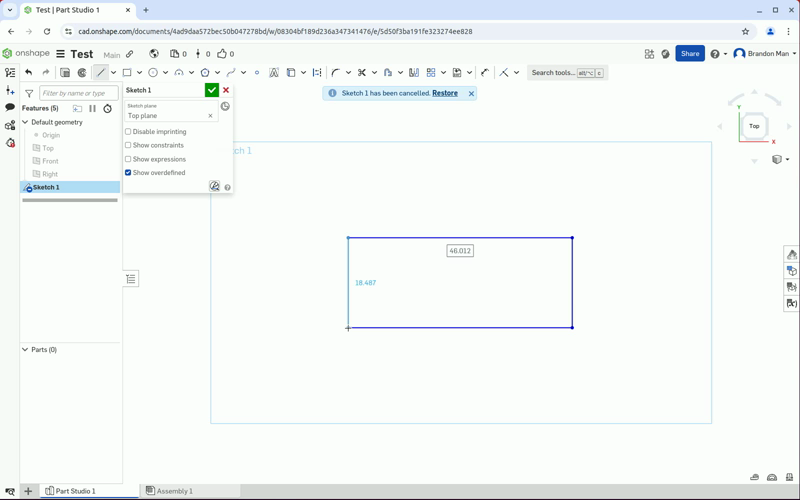
key(esc)
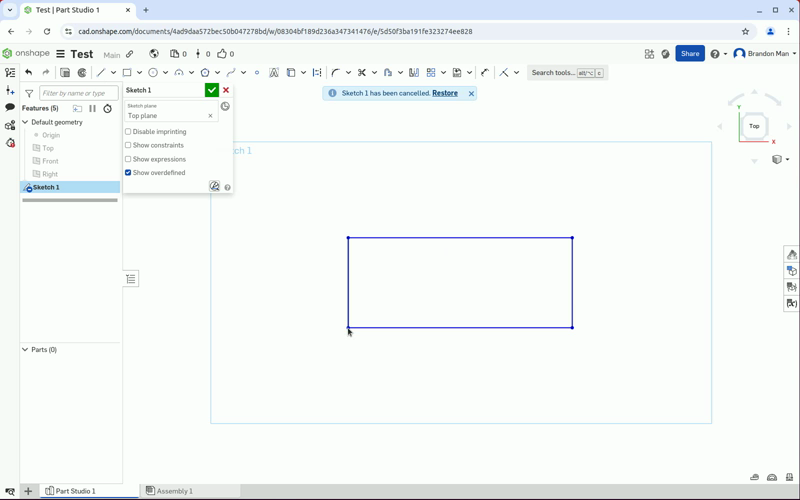
mouse_move(384, 296)
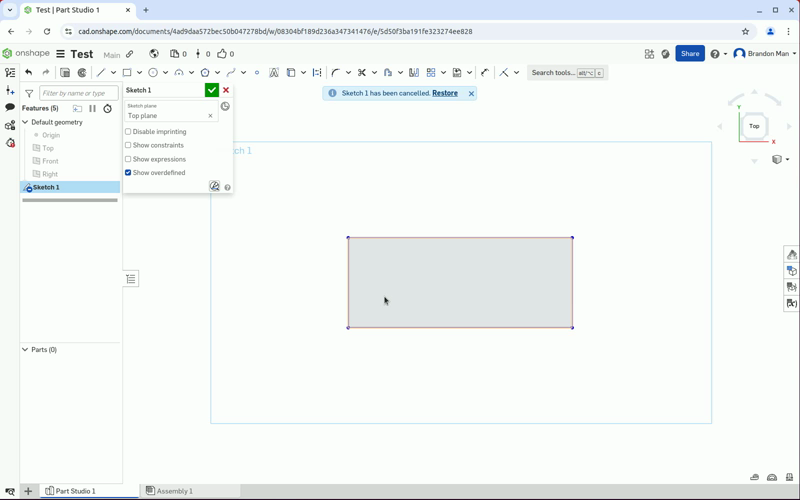
click(384, 296)
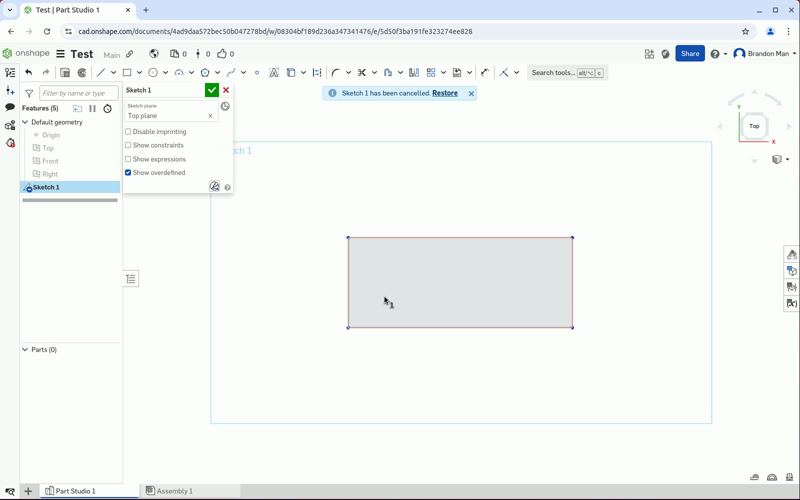
mouse_move(73, 352)
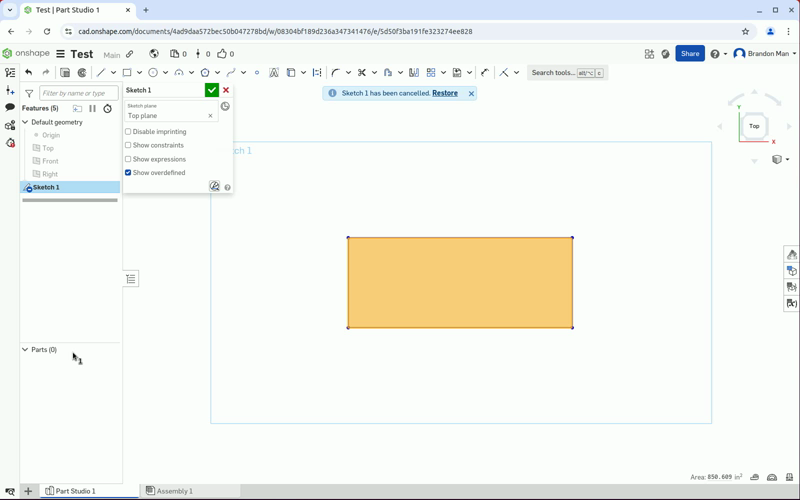
key(shift+y)
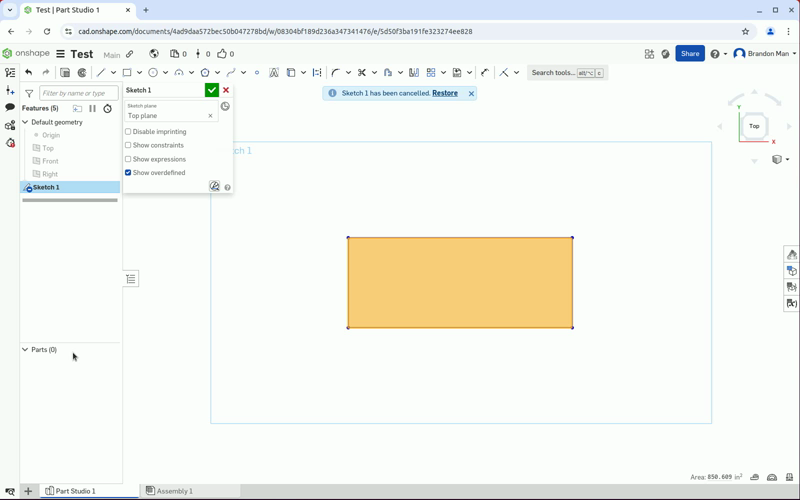
key(shift+e)
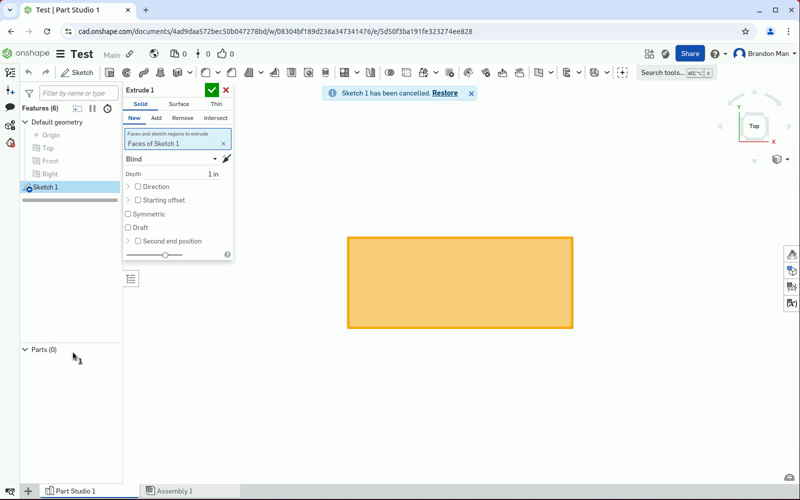
mouse_move(143, 106)
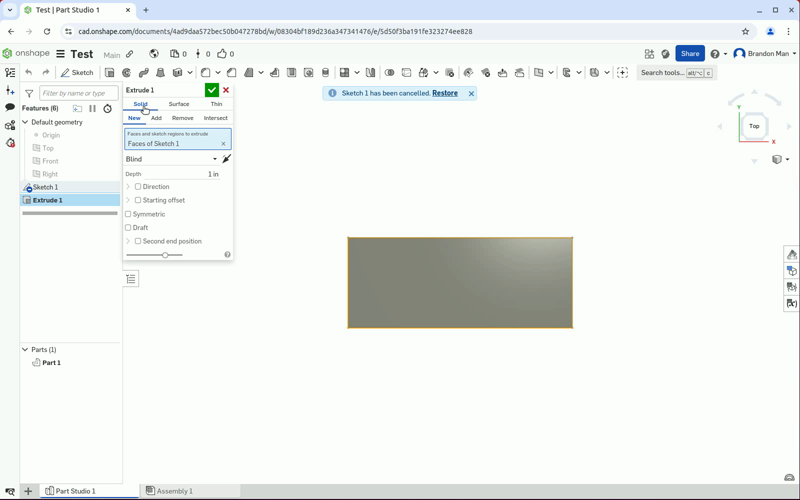
click(143, 106)
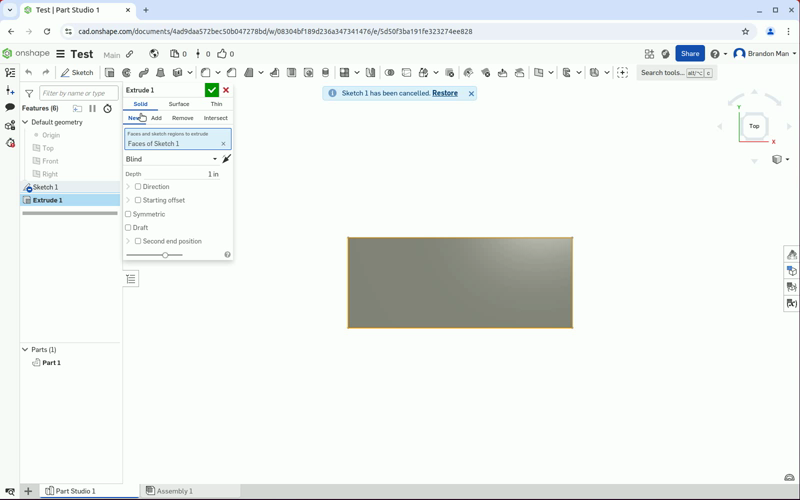
mouse_move(137, 120)
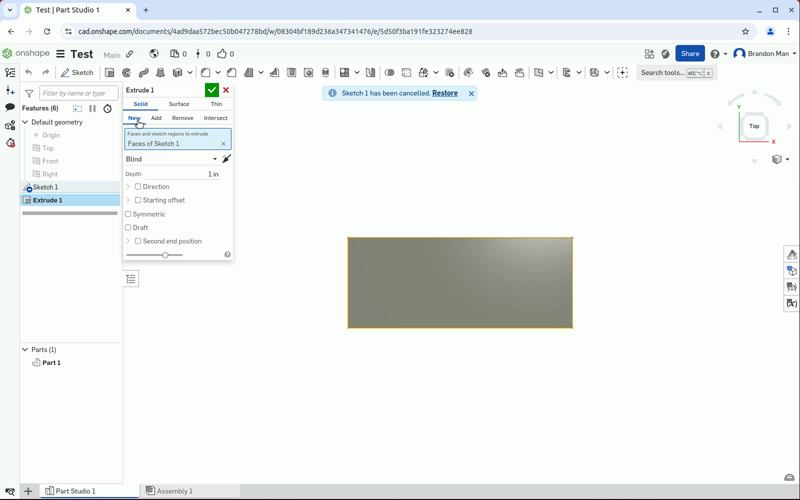
click(137, 120)
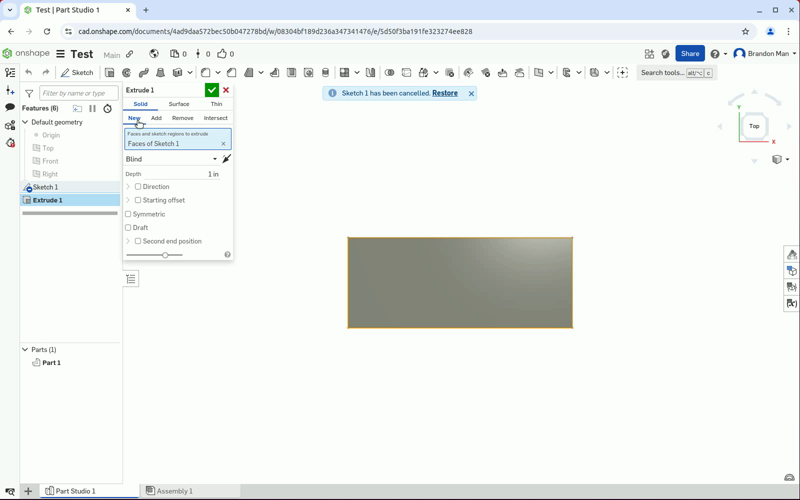
key(tab, 4)
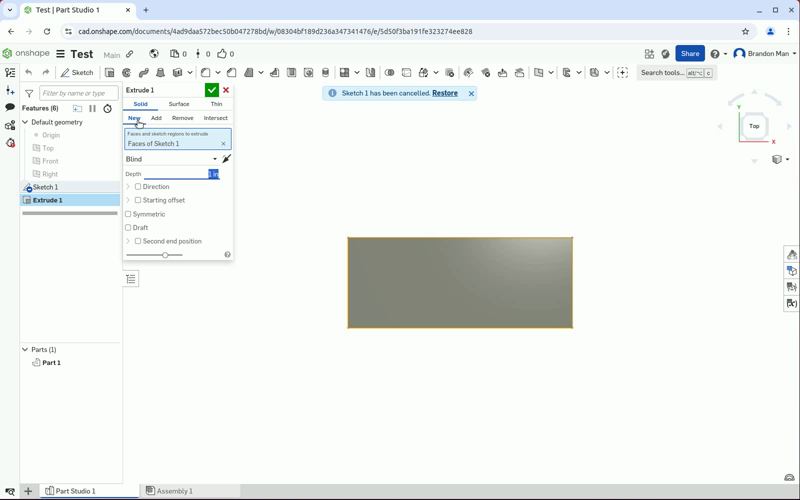
text(4.574)
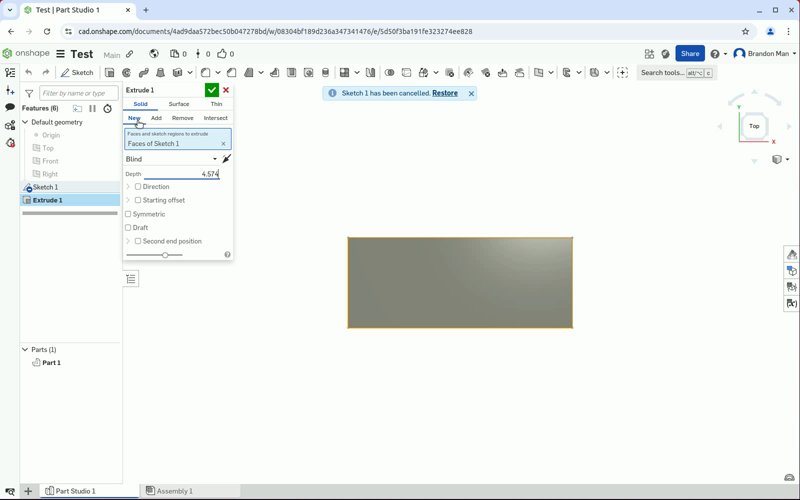
key(enter)
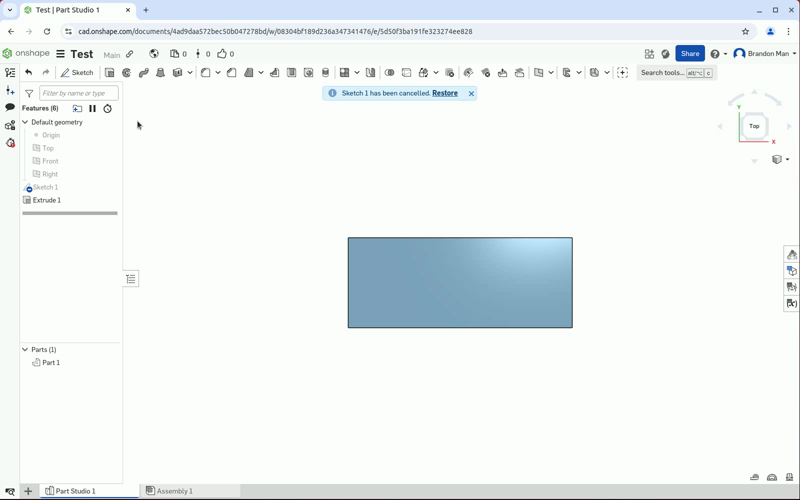
key(shift+h)
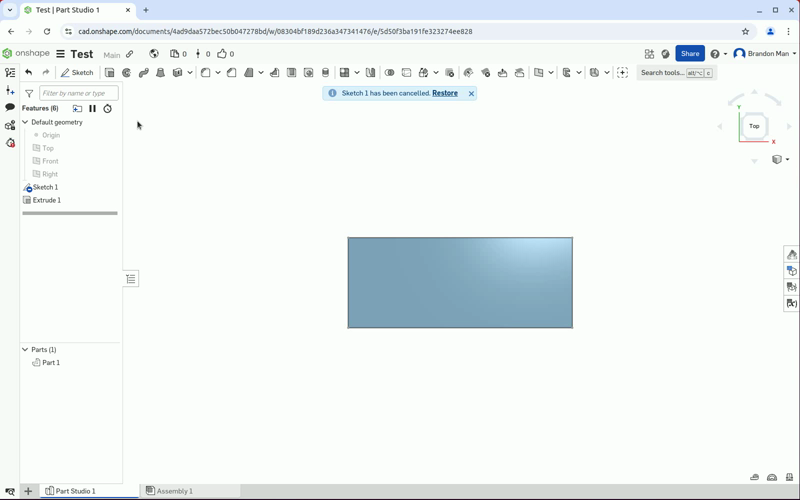
key(shift+h)
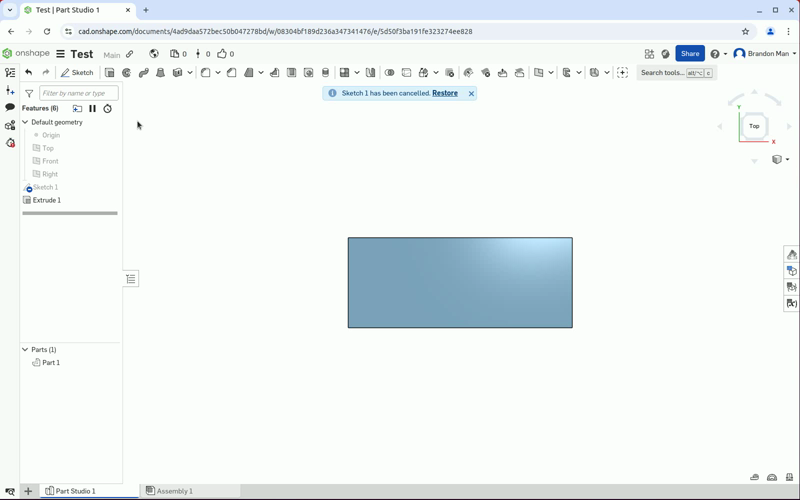
mouse_move(73, 189)
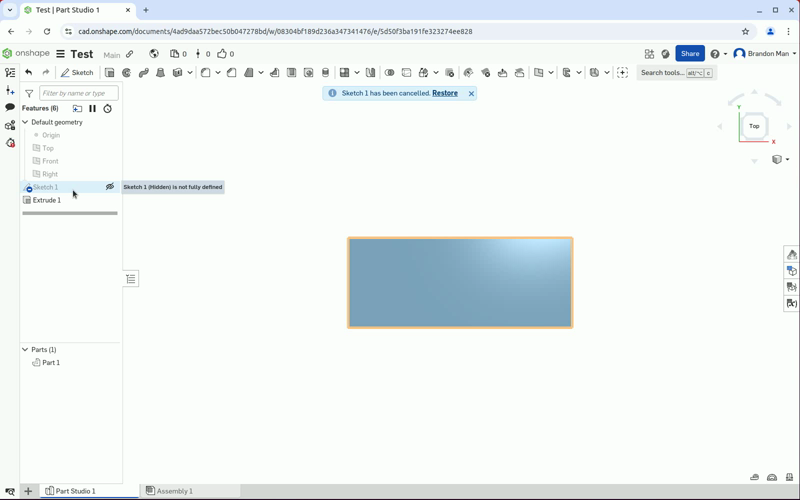
click(73, 189)
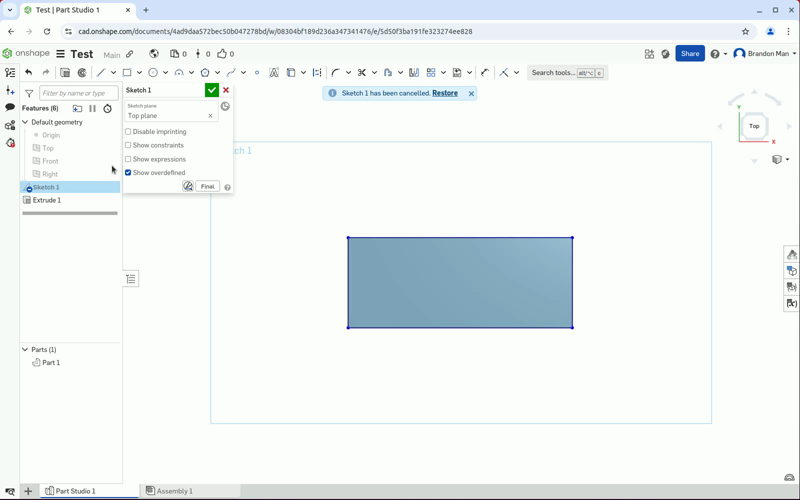
mouse_move(229, 92)
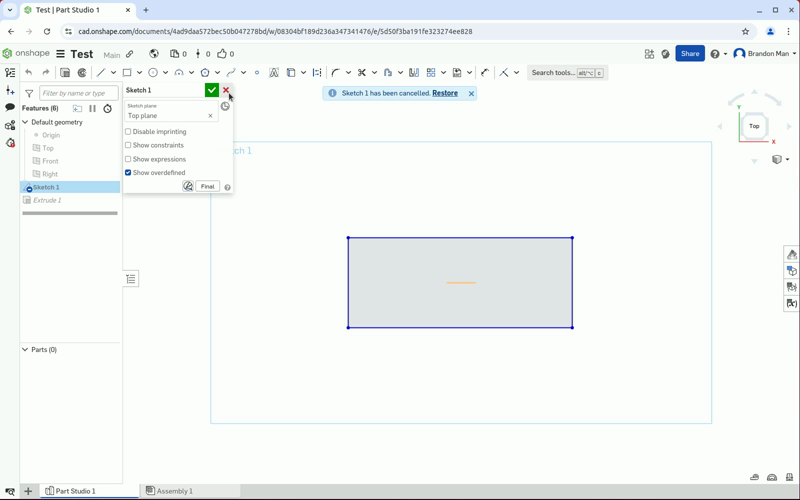
click(229, 92)
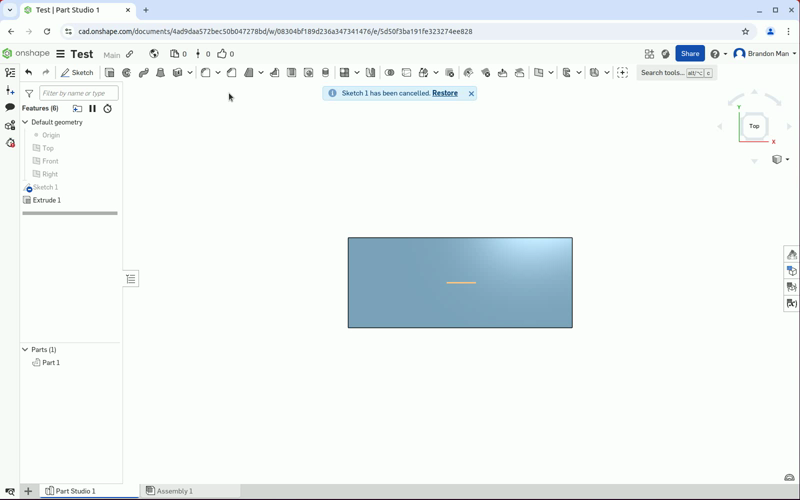
mouse_move(541, 75)
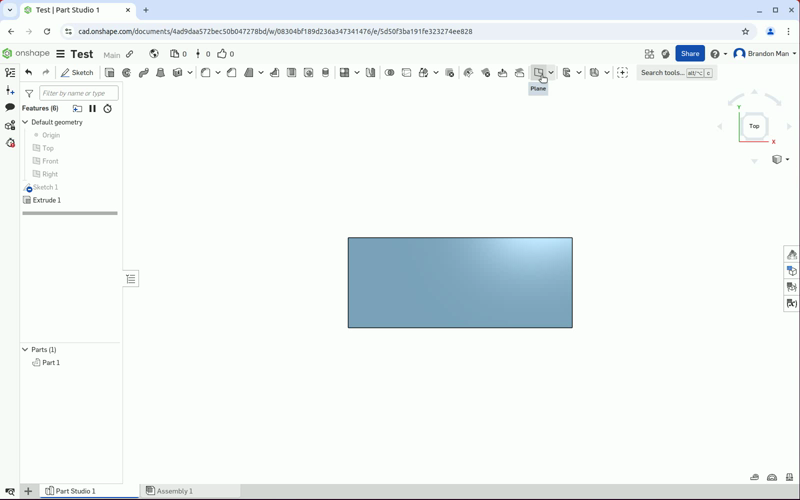
click(541, 75)
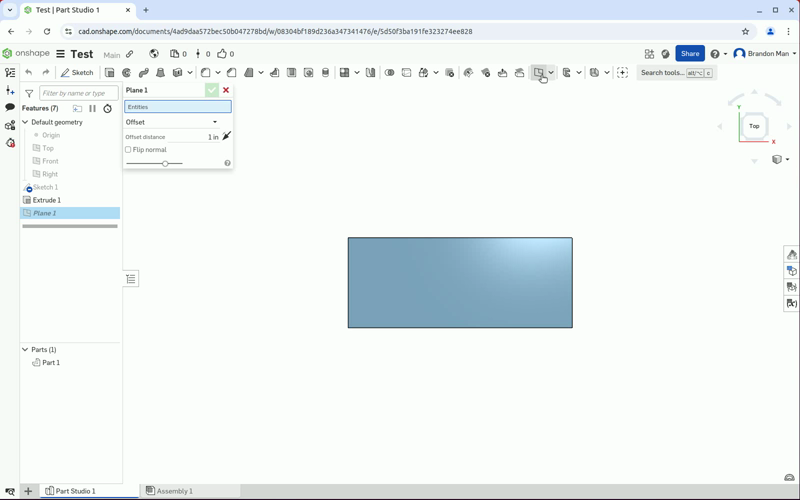
mouse_move(73, 150)
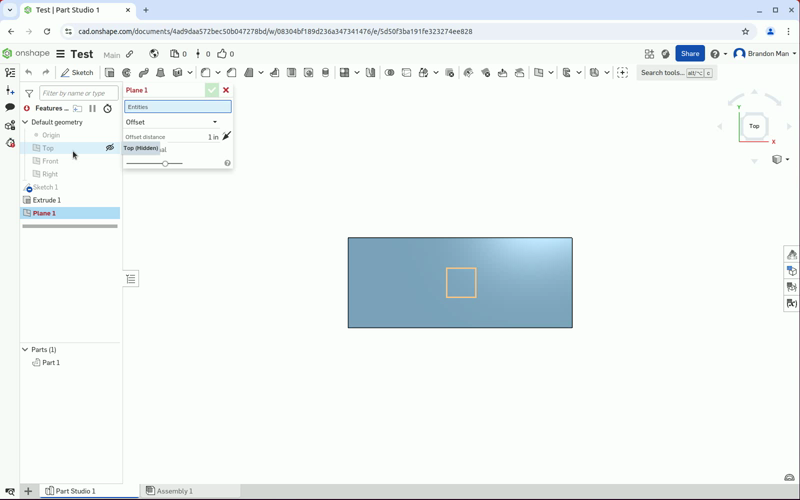
click(73, 150)
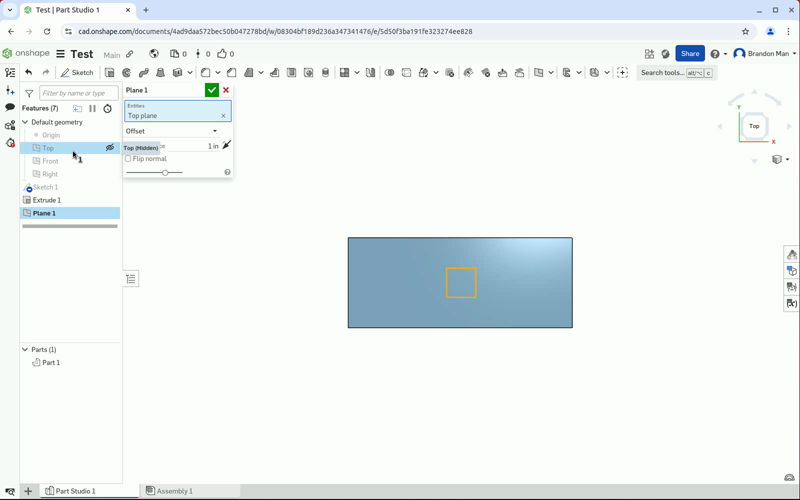
key(tab, 2)
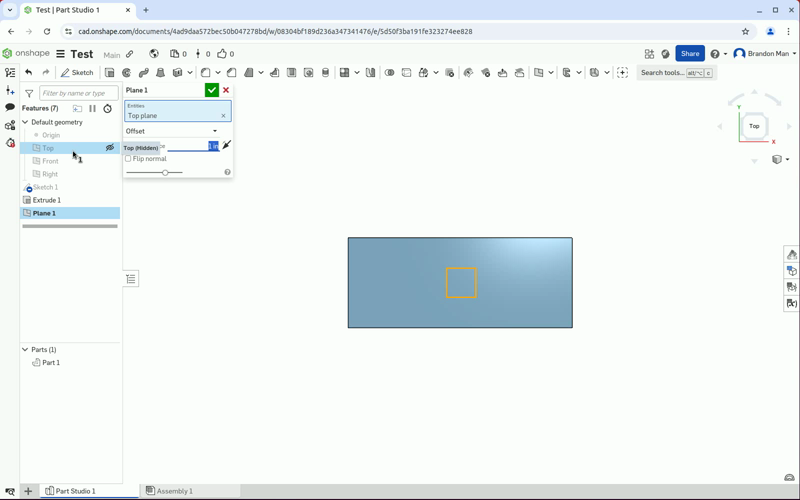
text(4.56)
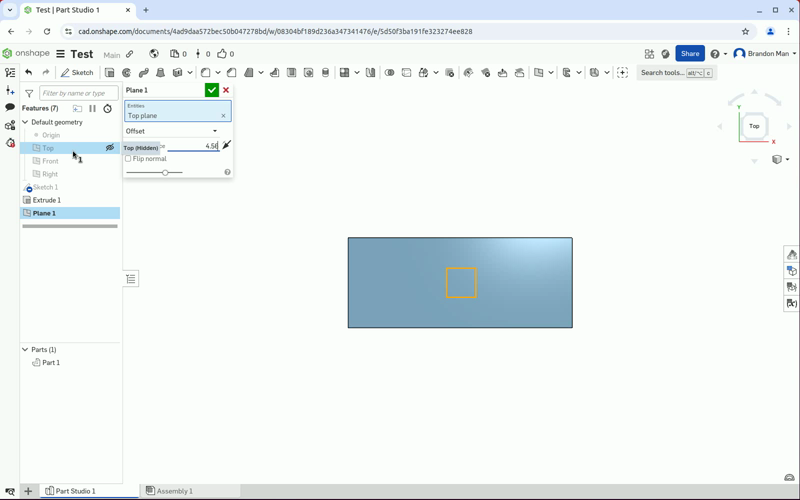
key(enter, 2)
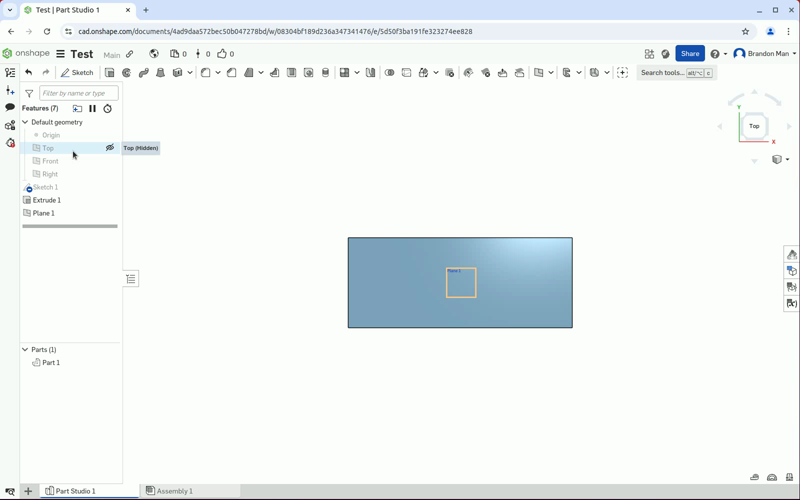
key(shift+s)
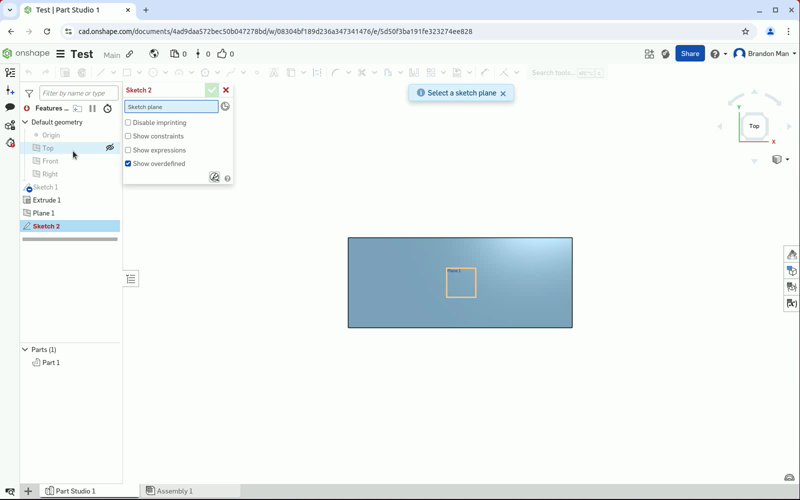
mouse_move(73, 215)
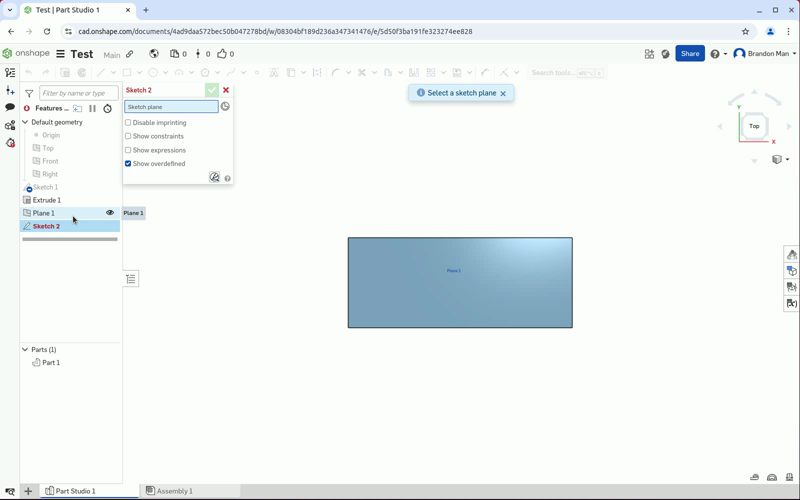
click(73, 215)
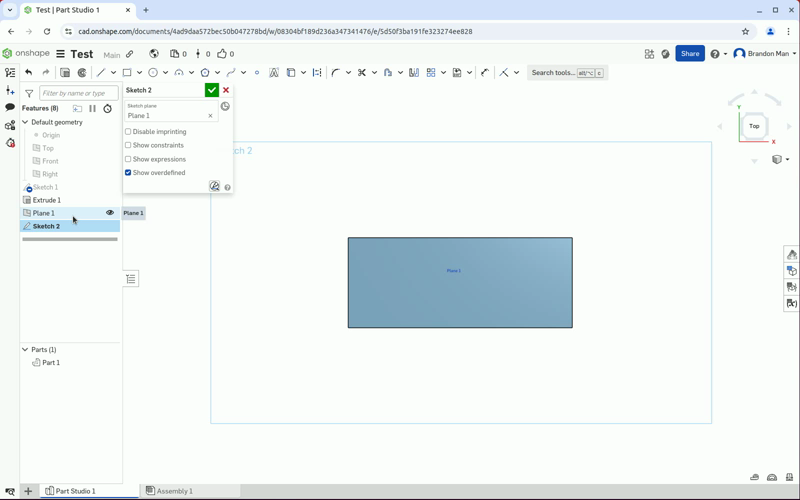
mouse_move(73, 352)
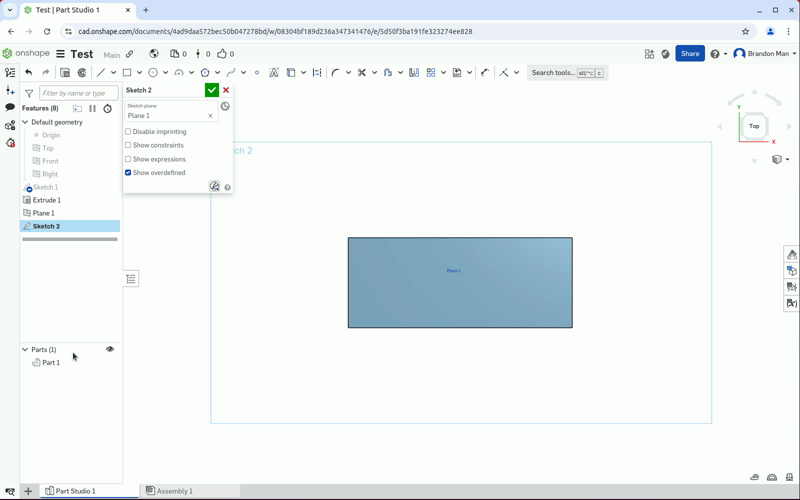
key(y)
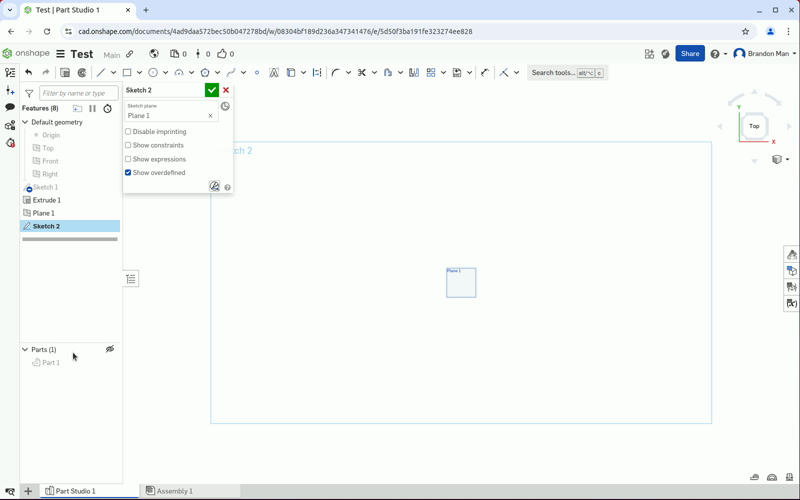
key(l)
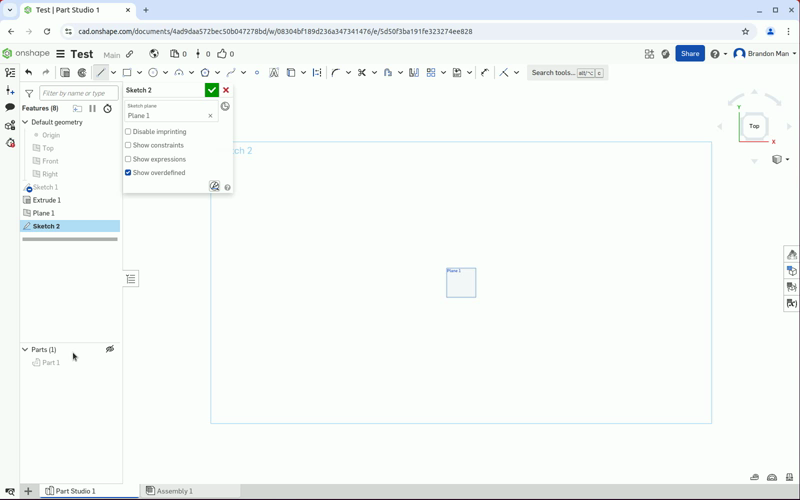
key_down(shift)
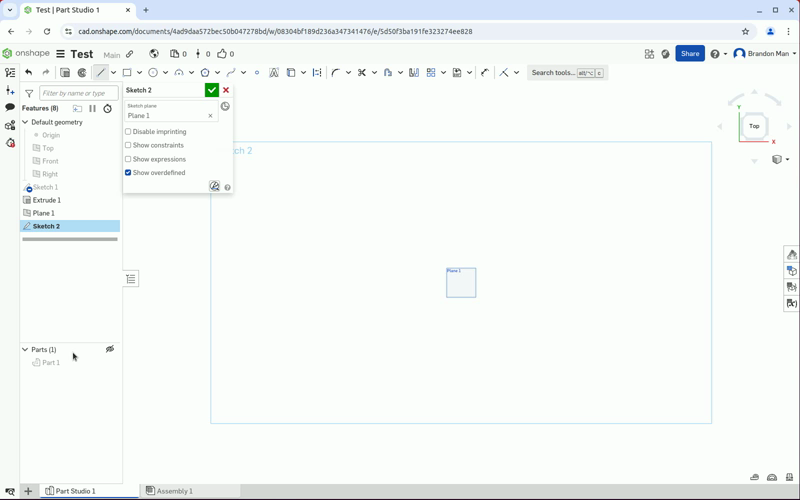
mouse_move(359, 316)
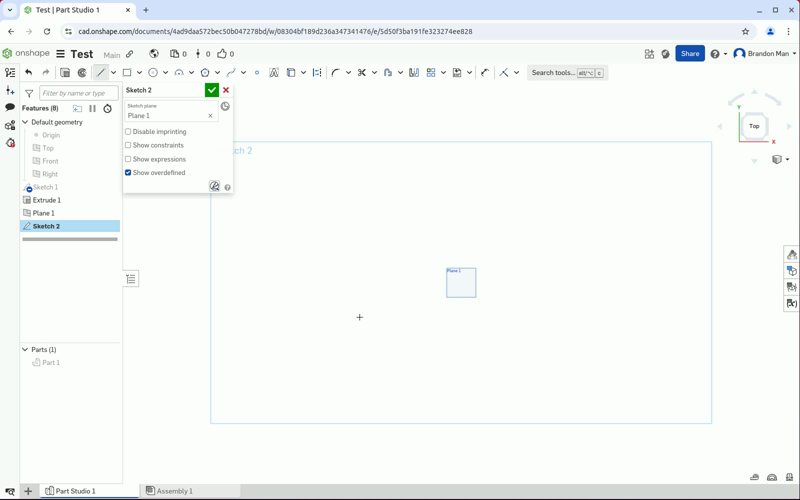
click(359, 316)
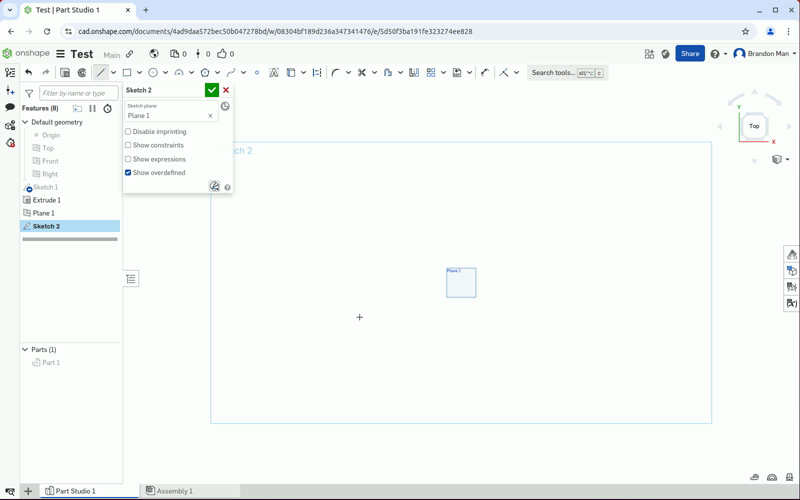
key_up(shift)
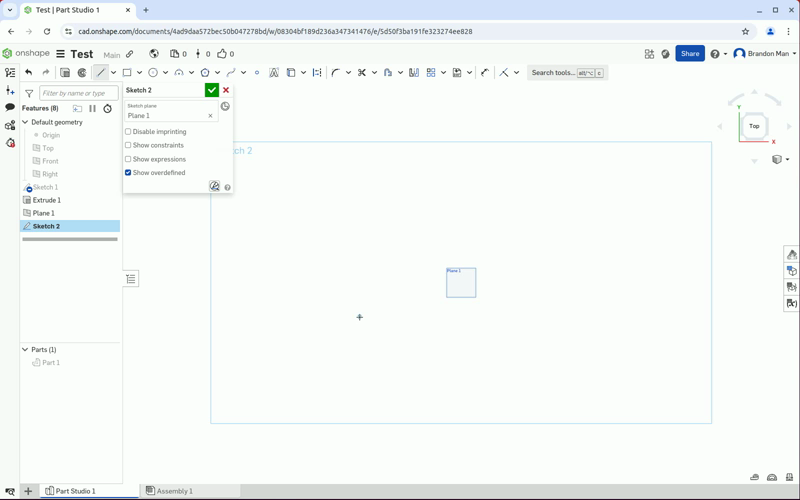
key_down(shift)
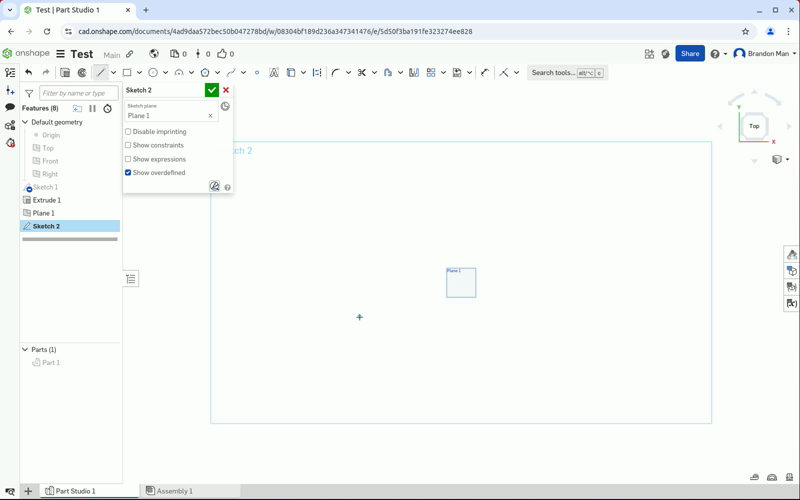
mouse_move(561, 316)
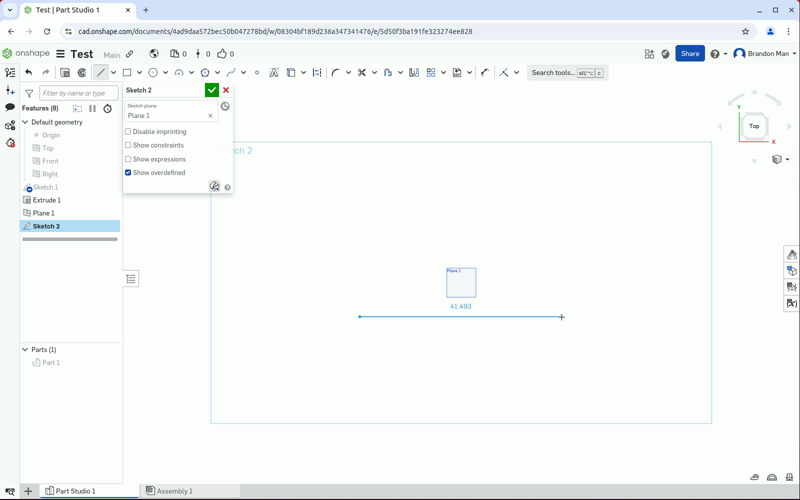
click(561, 316)
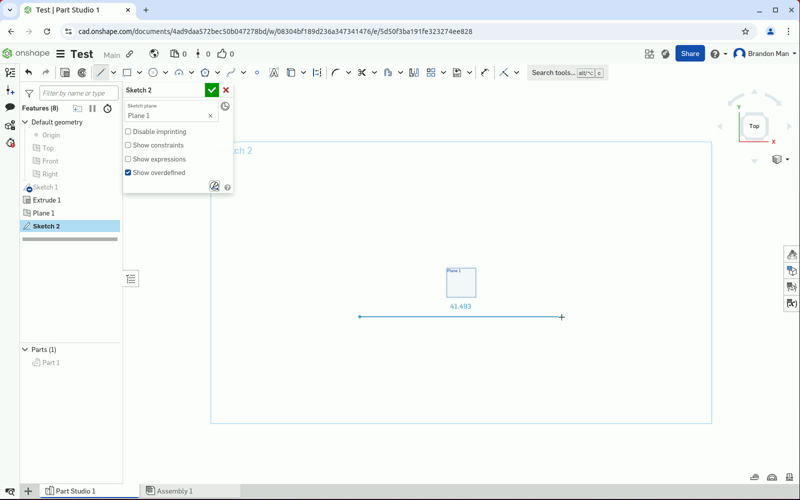
key_up(shift)
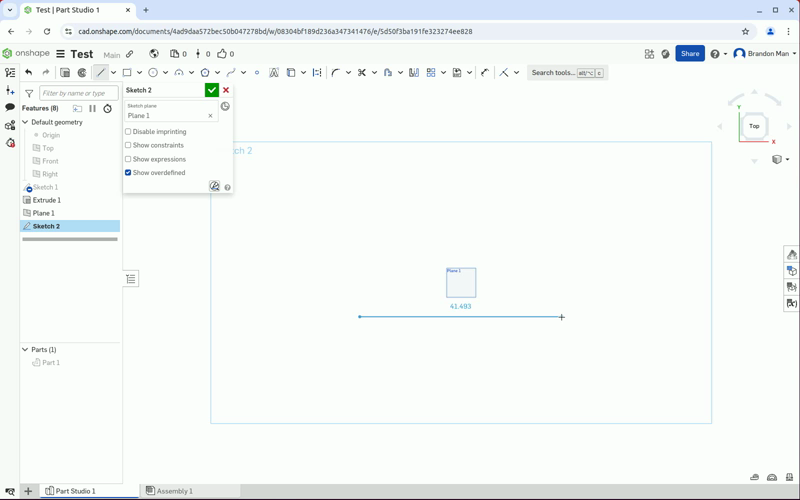
key_down(shift)
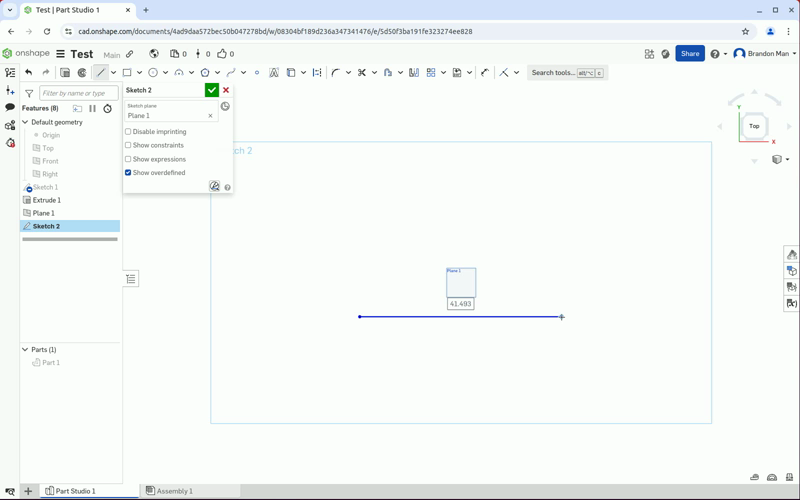
mouse_move(561, 249)
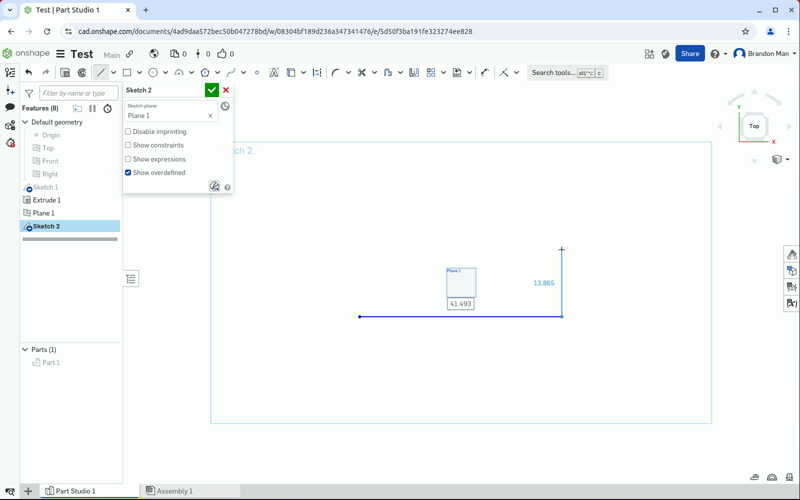
click(561, 249)
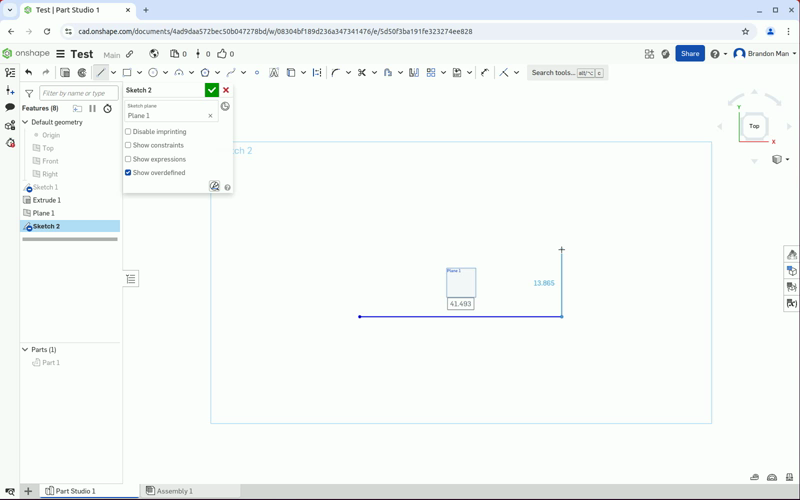
key_up(shift)
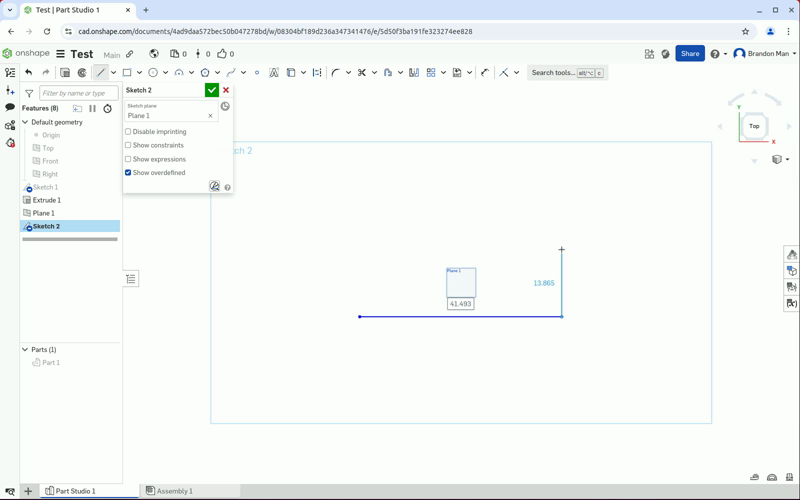
key_down(shift)
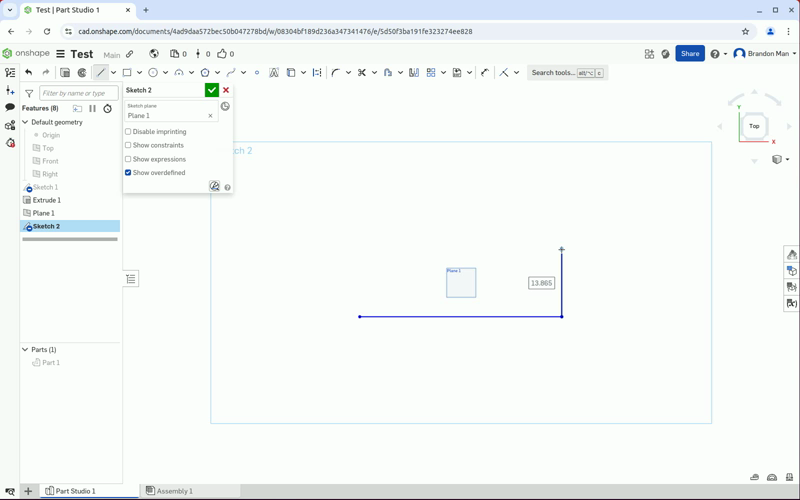
mouse_move(359, 249)
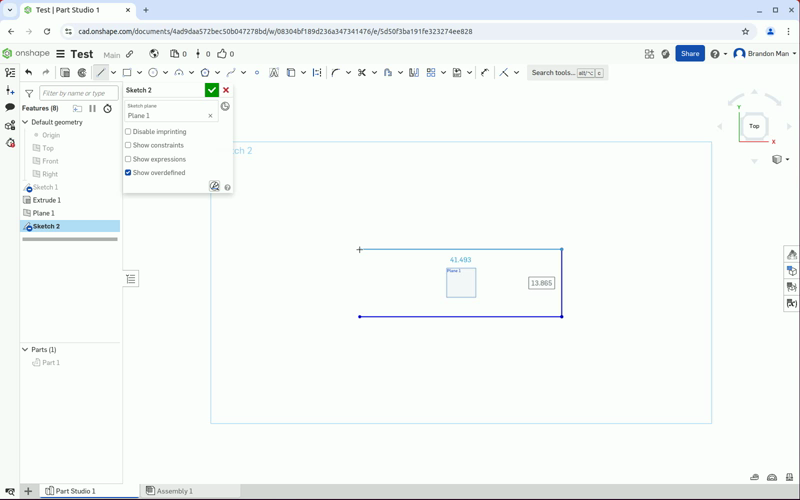
click(359, 249)
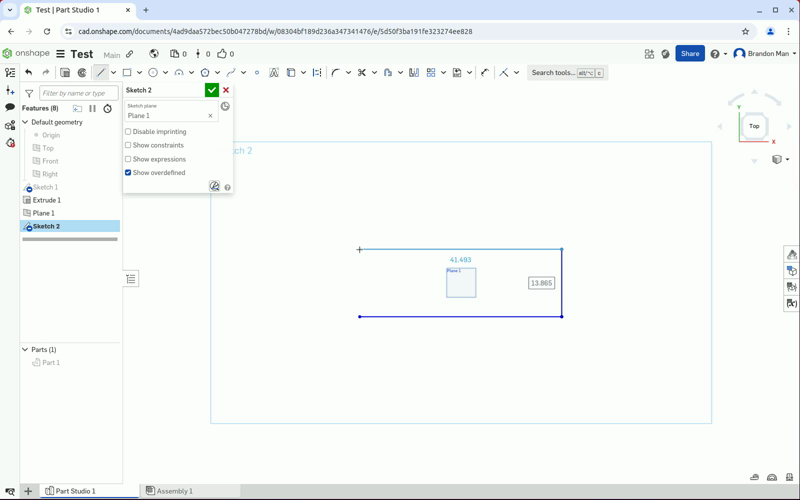
key_up(shift)
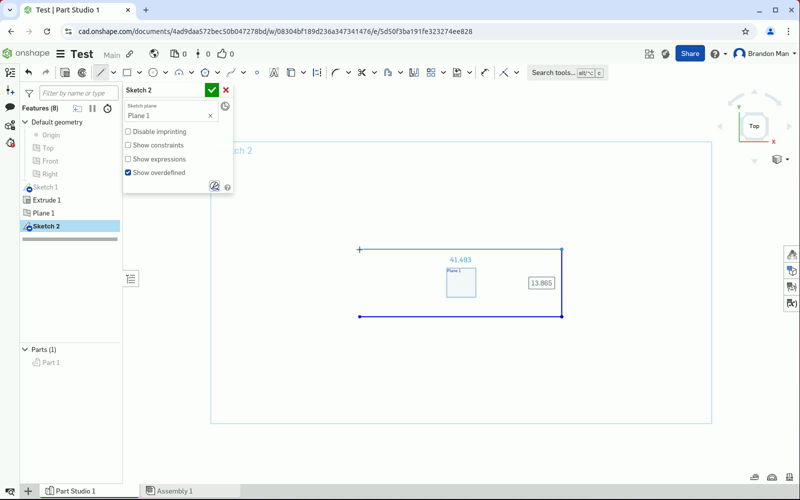
key_down(shift)
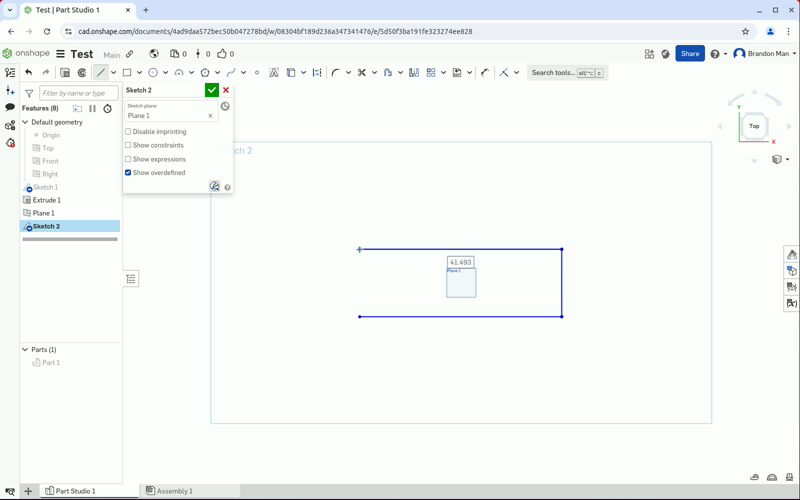
mouse_move(359, 316)
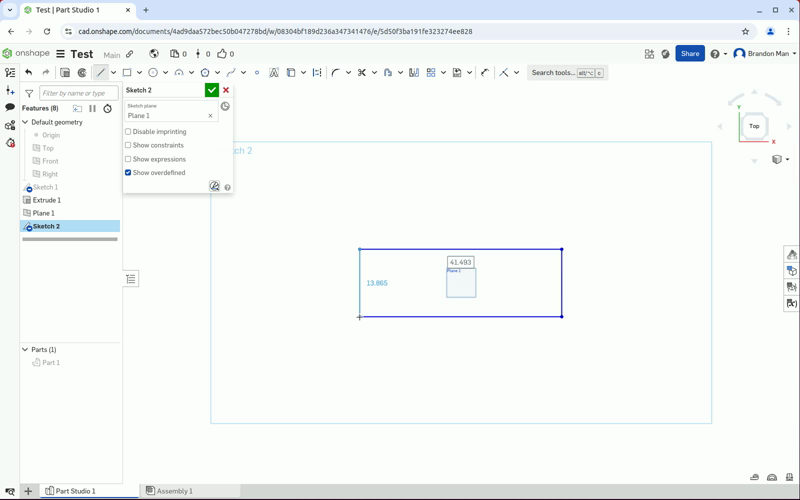
key_up(shift)
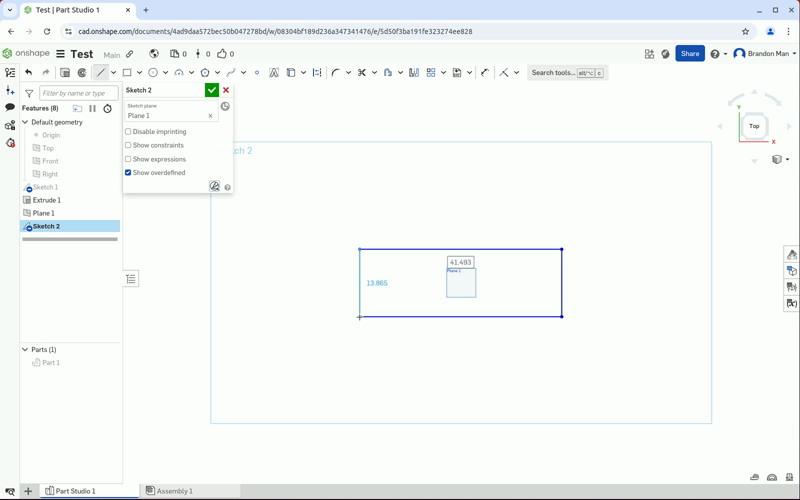
click(359, 316)
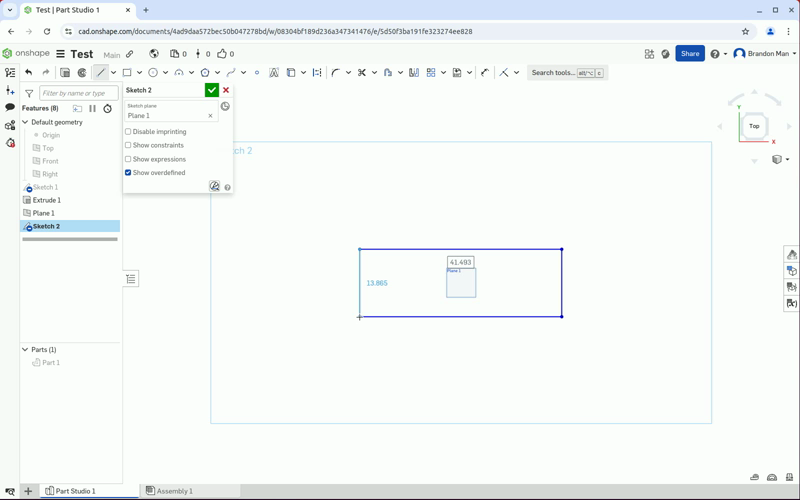
key(esc)
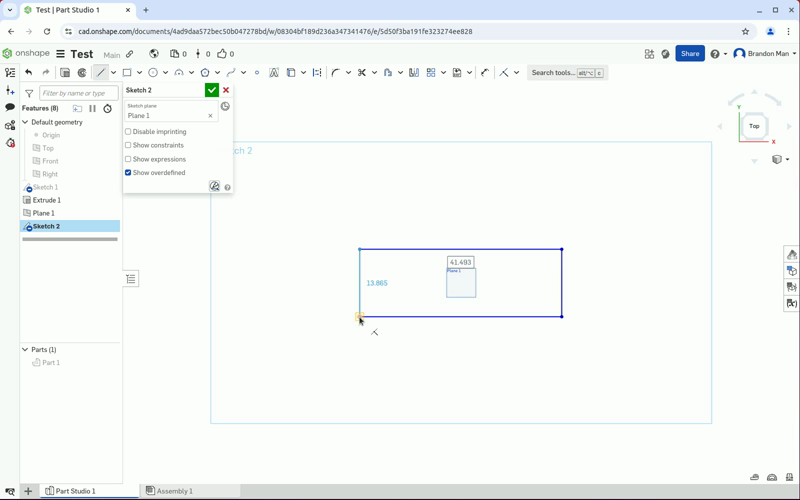
mouse_move(522, 277)
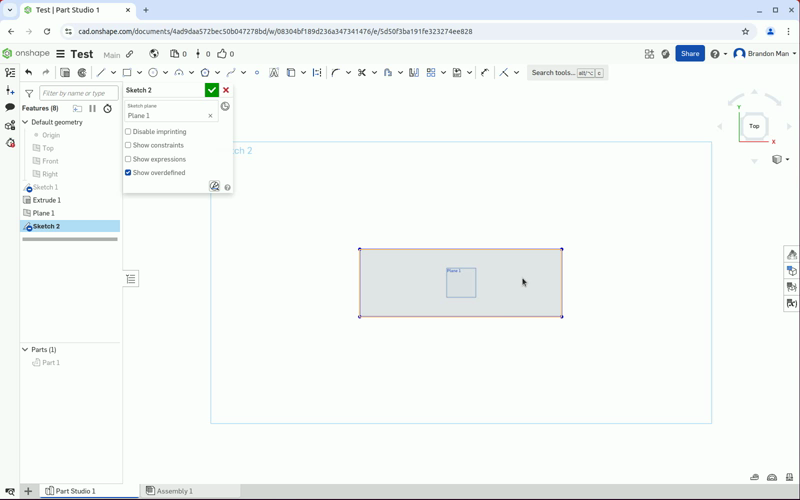
click(522, 277)
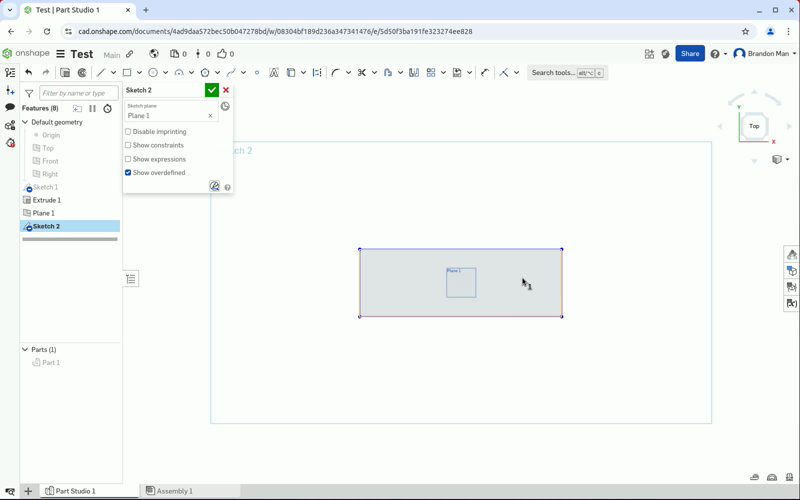
mouse_move(73, 352)
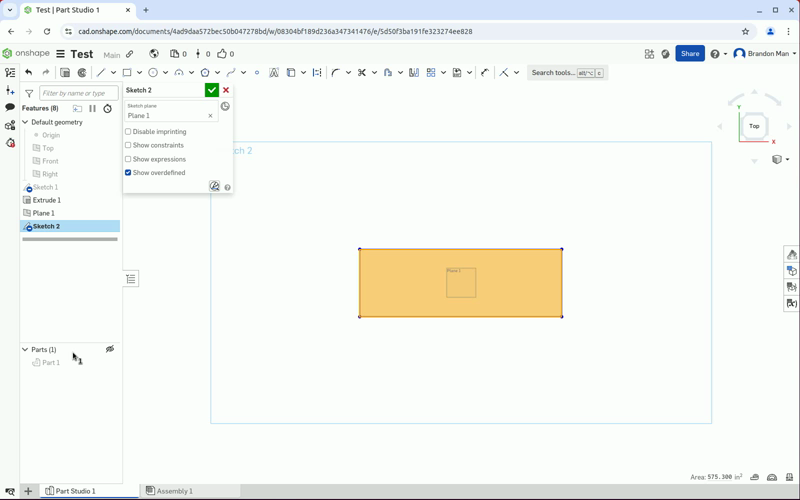
key(shift+y)
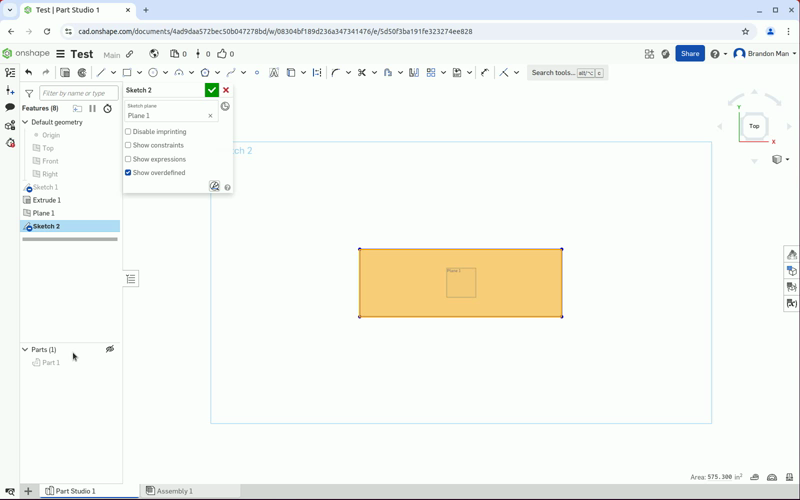
key(shift+e)
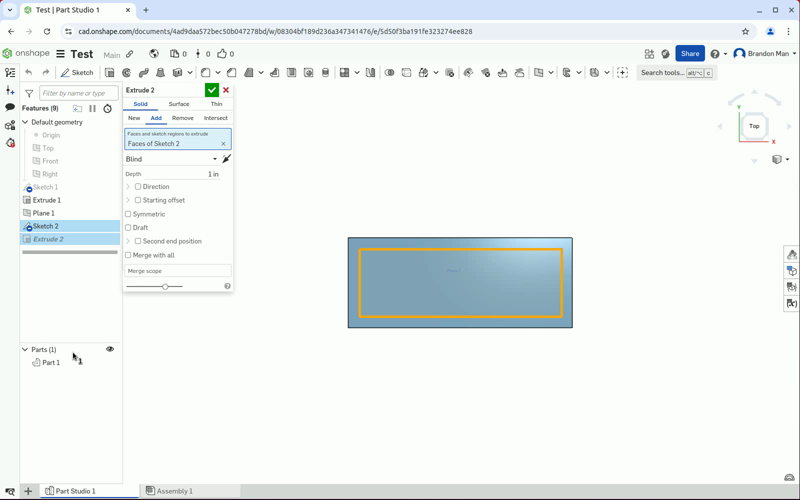
mouse_move(143, 106)
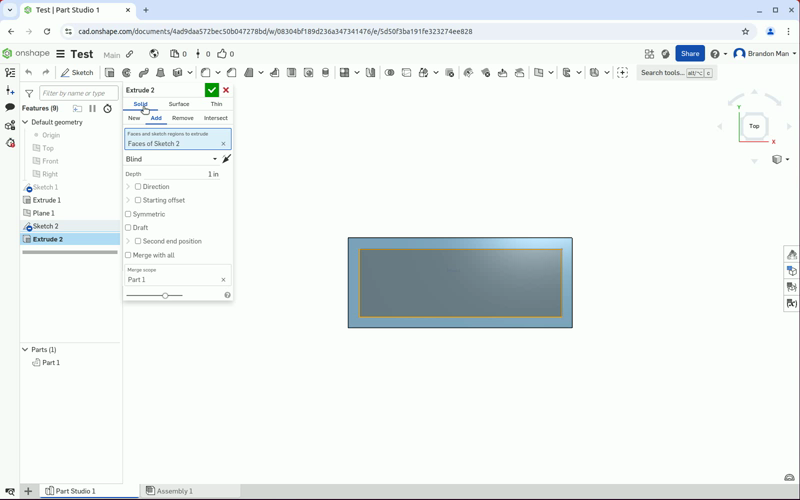
click(143, 106)
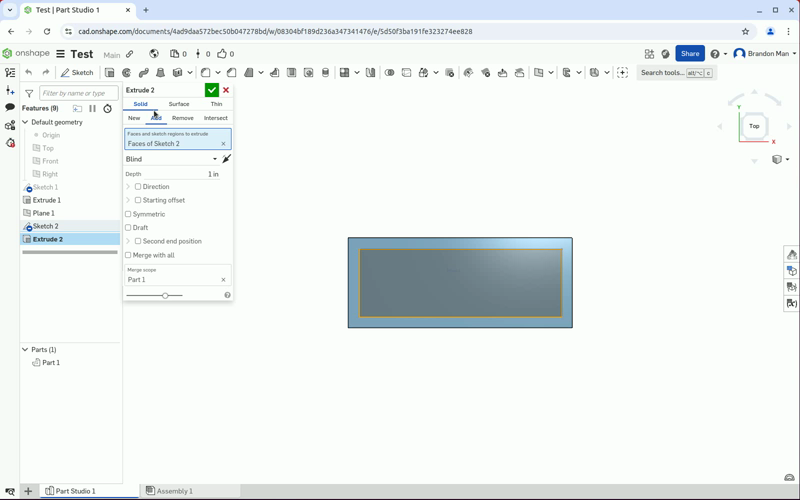
mouse_move(186, 120)
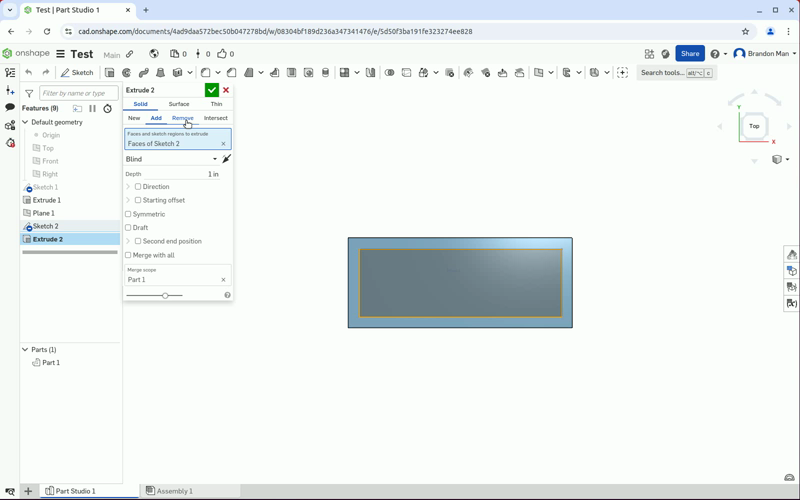
click(186, 120)
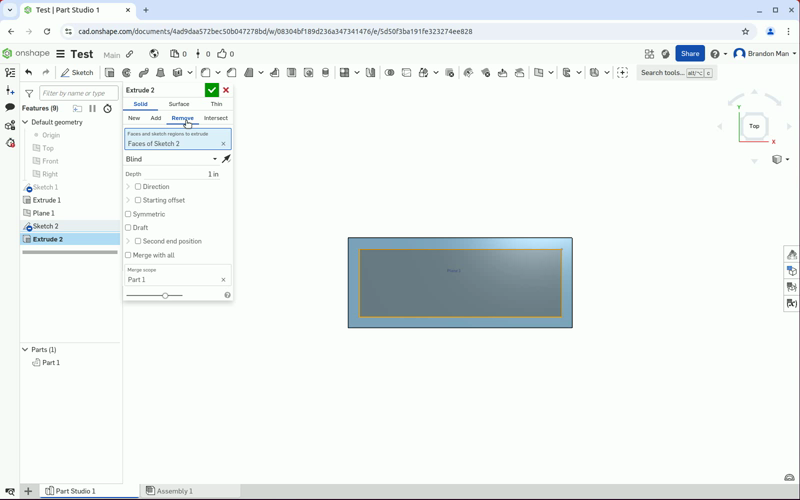
key(tab, 4)
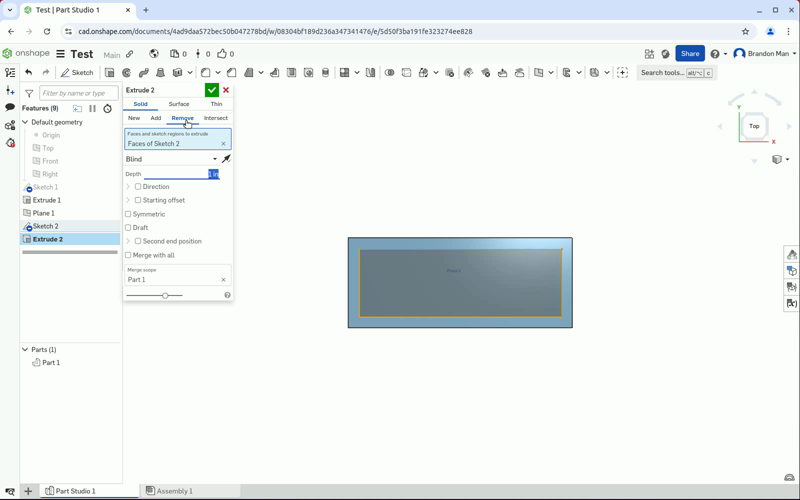
text(2.407)
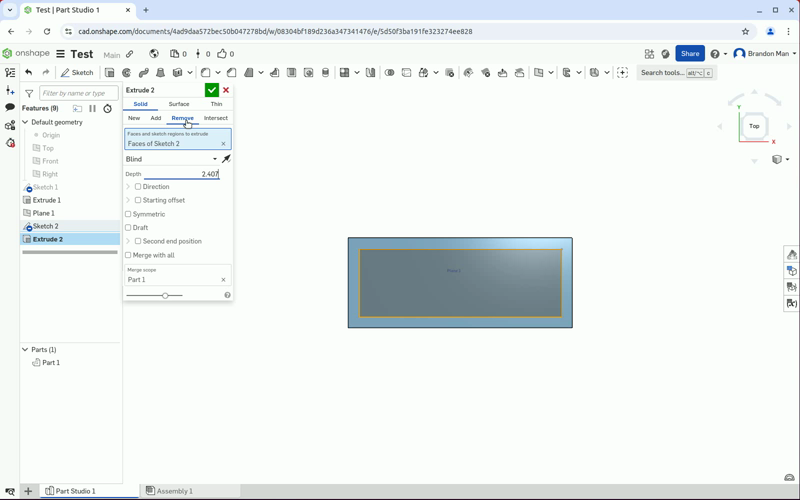
key(tab, 6)
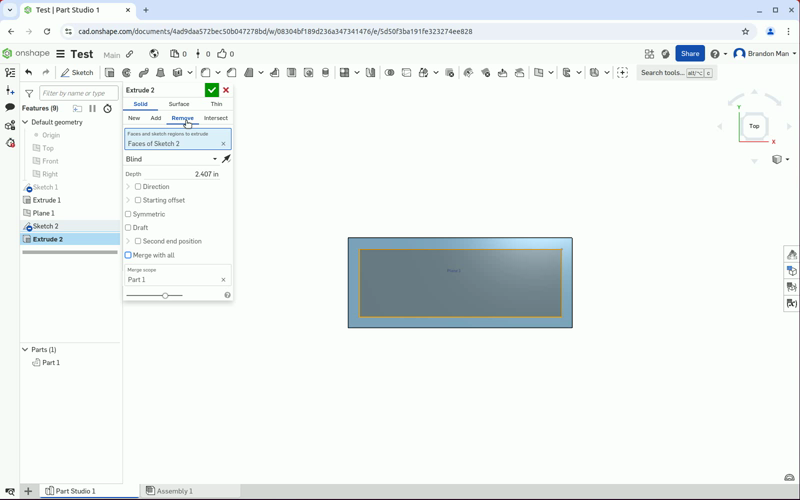
key(space)
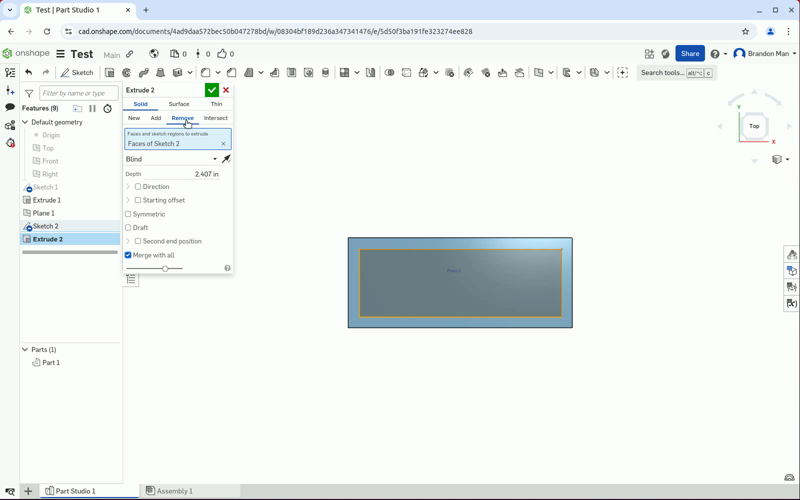
key(enter)
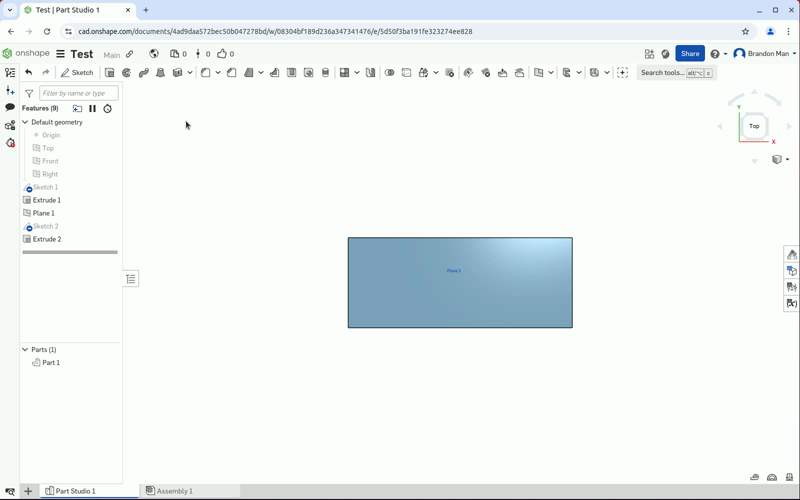
key(shift+h)
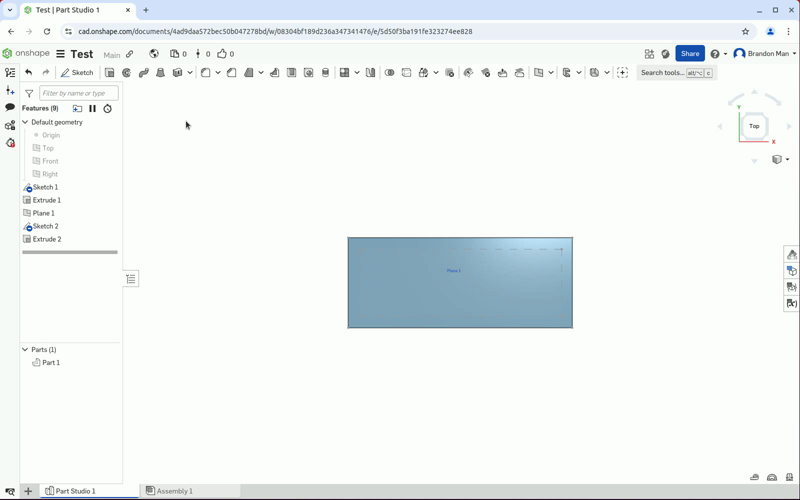
key(shift+h)
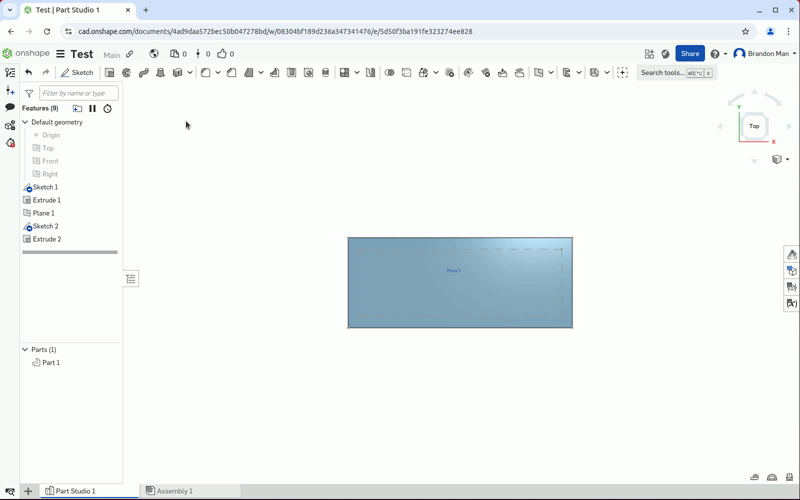
key(shift+7)
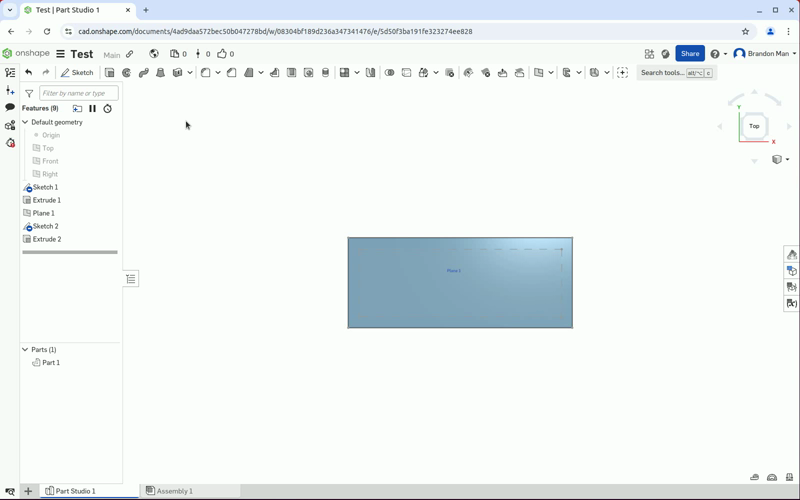
key(up, 3)
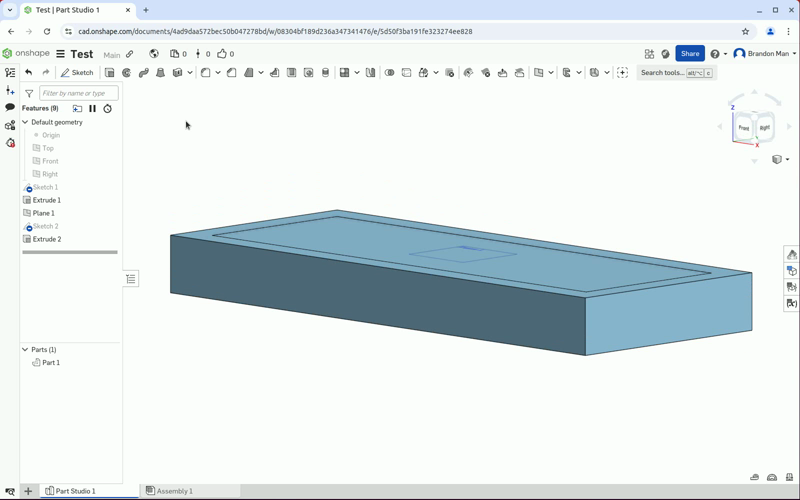
key(left, 3)
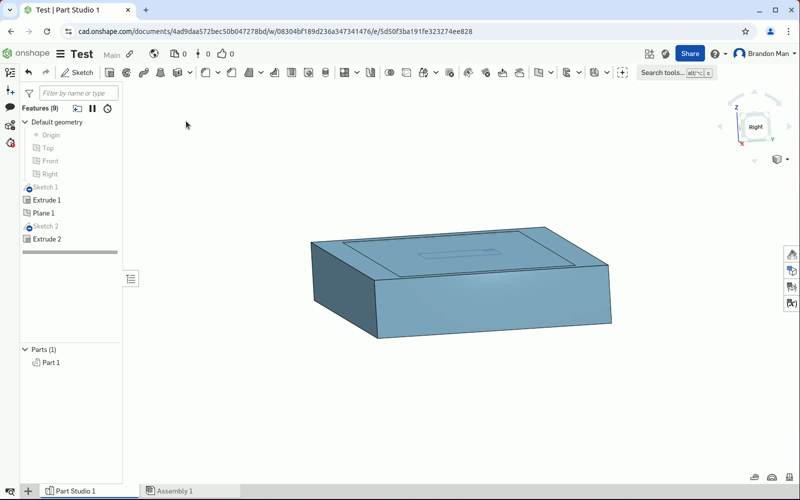
key(right, 3)
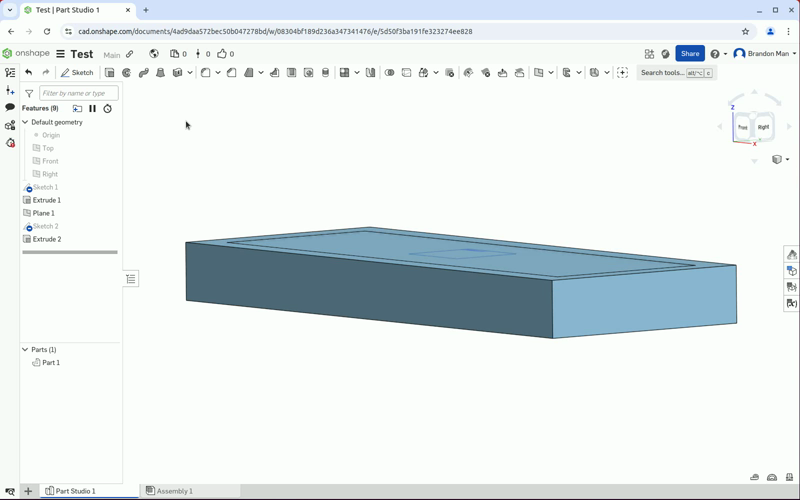
key(down, 3)
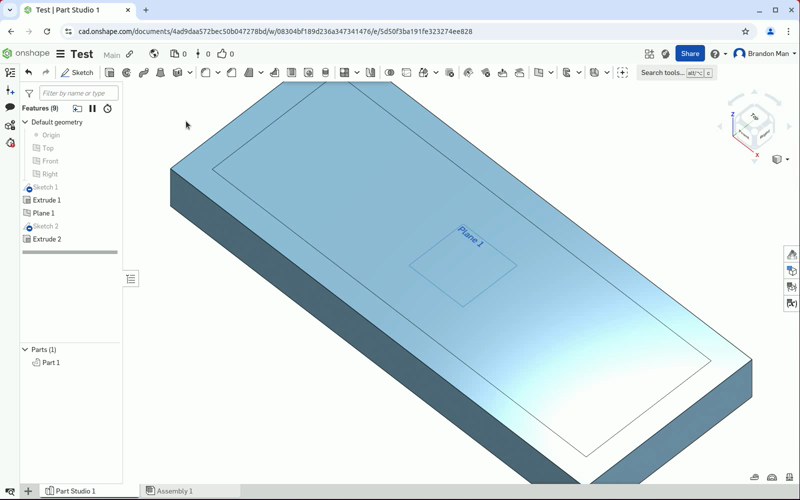
mouse_move(73, 189)
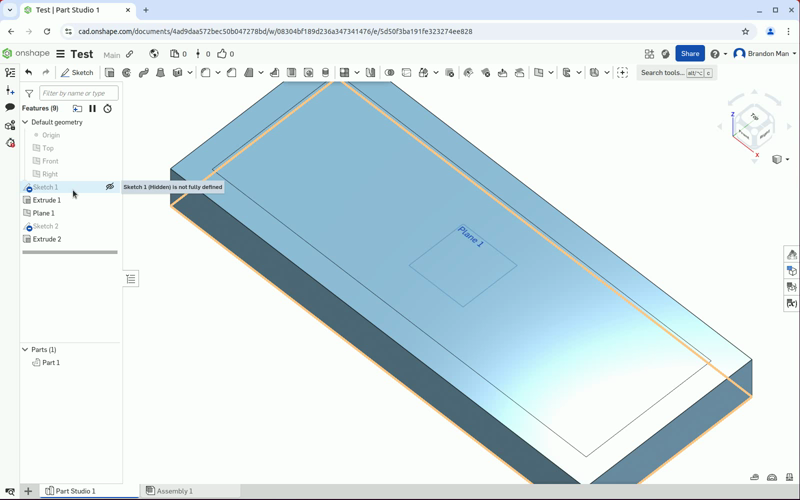
click(73, 189)